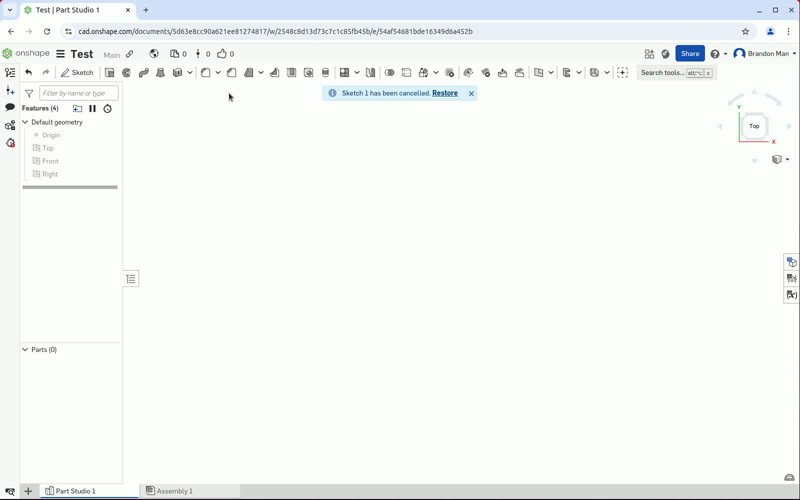
key(shift+h)
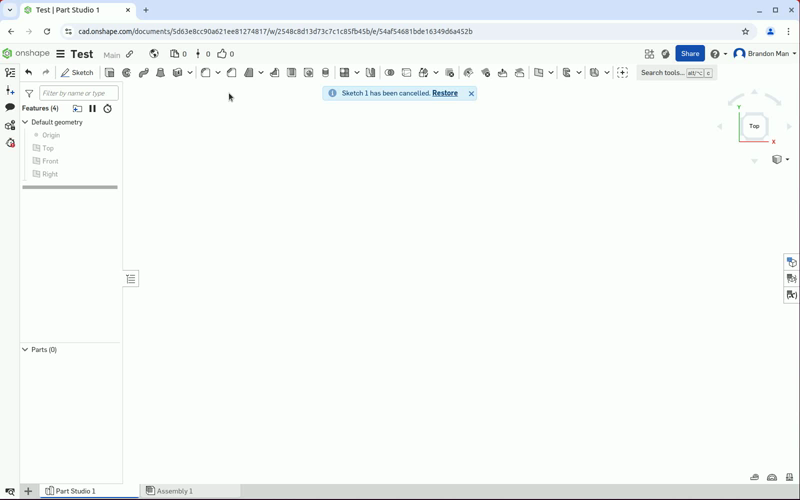
mouse_move(73, 352)
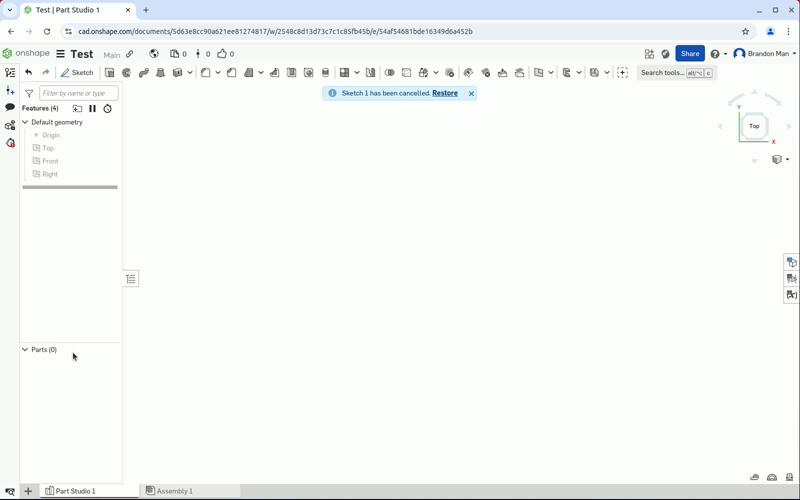
key(y)
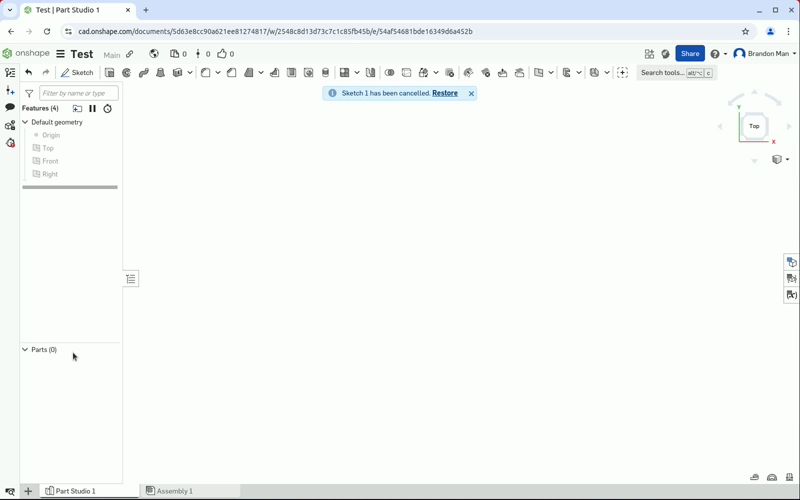
key(shift+p)
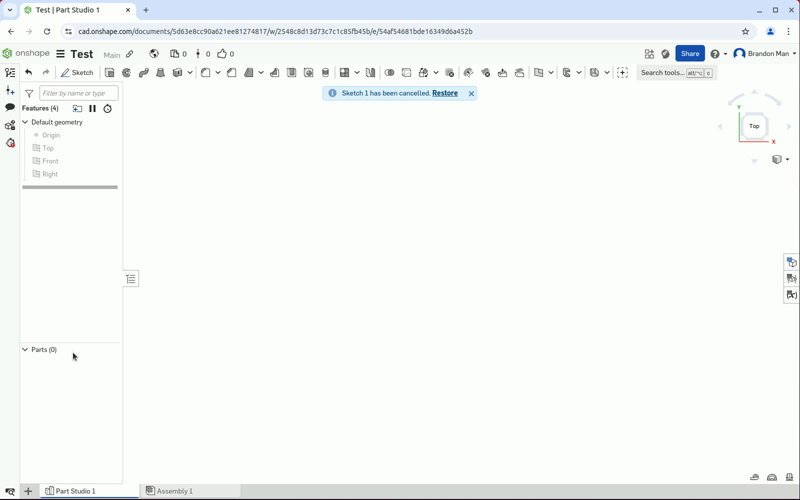
key(space)
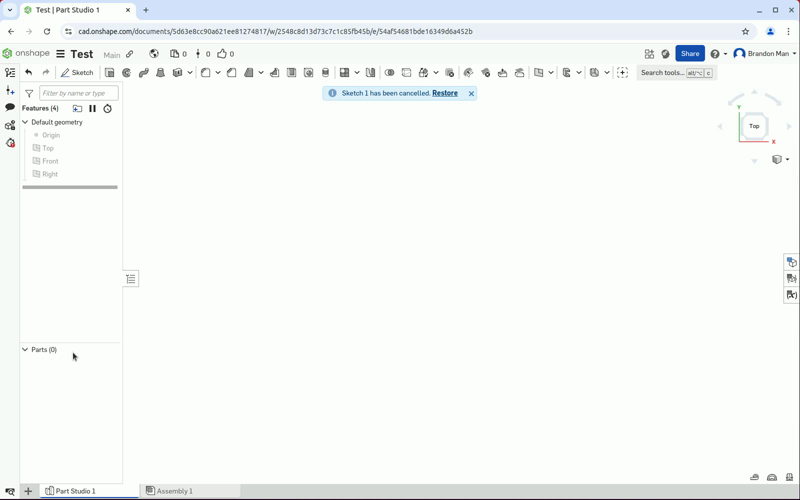
key_down(shift)
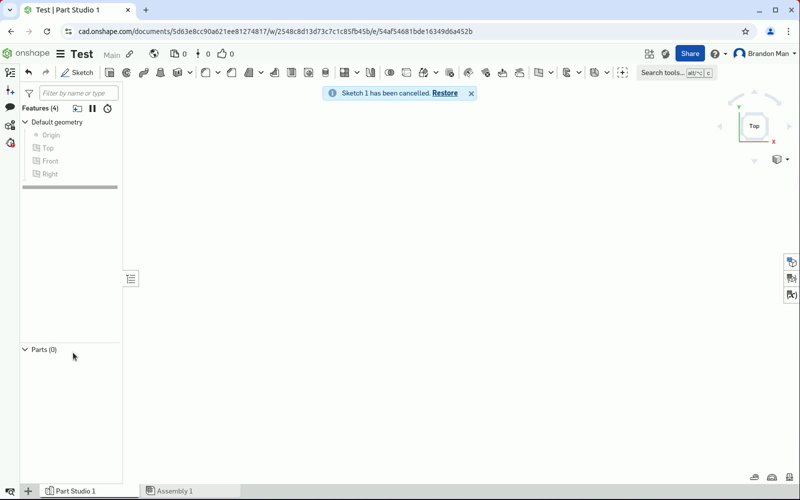
key(up)
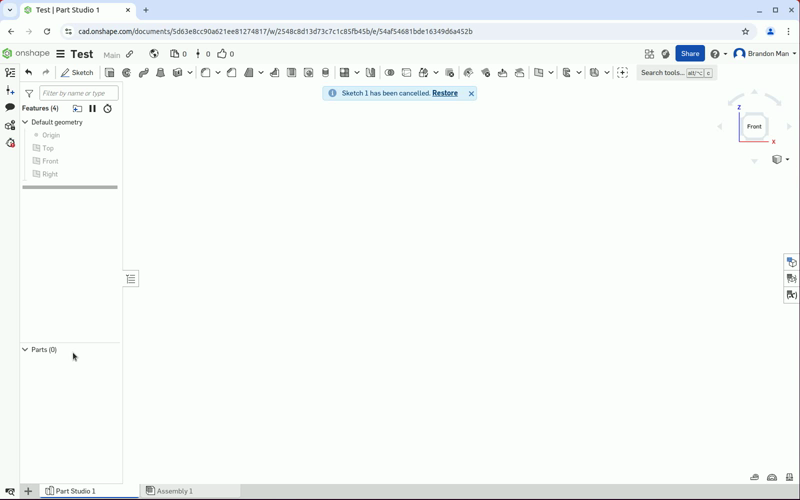
key_up(shift)
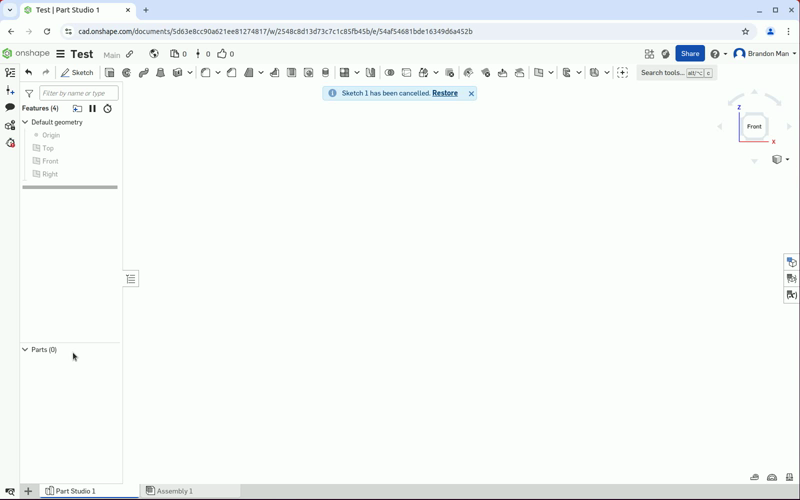
key(space)
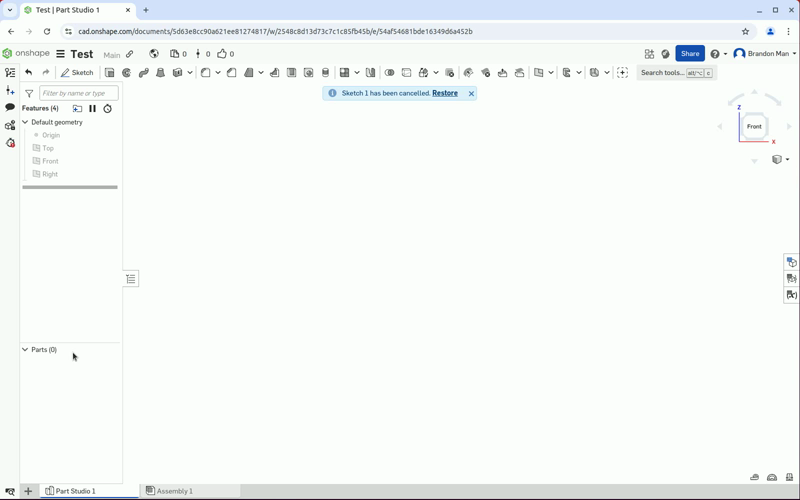
key_down(shift)
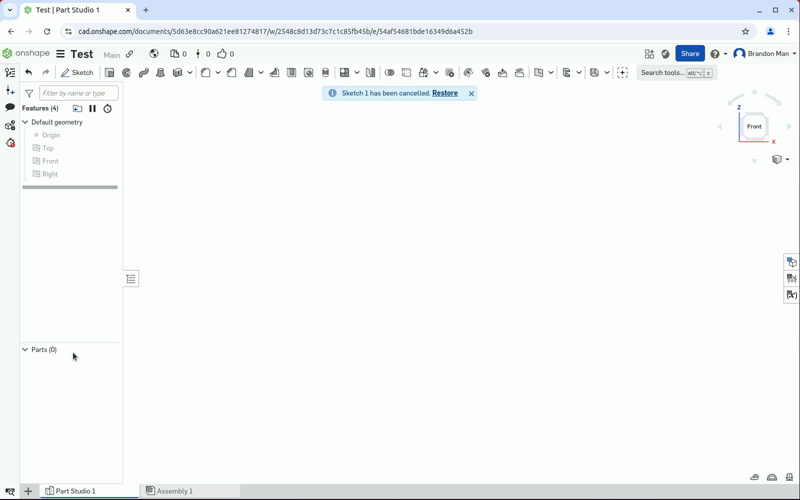
key(left)
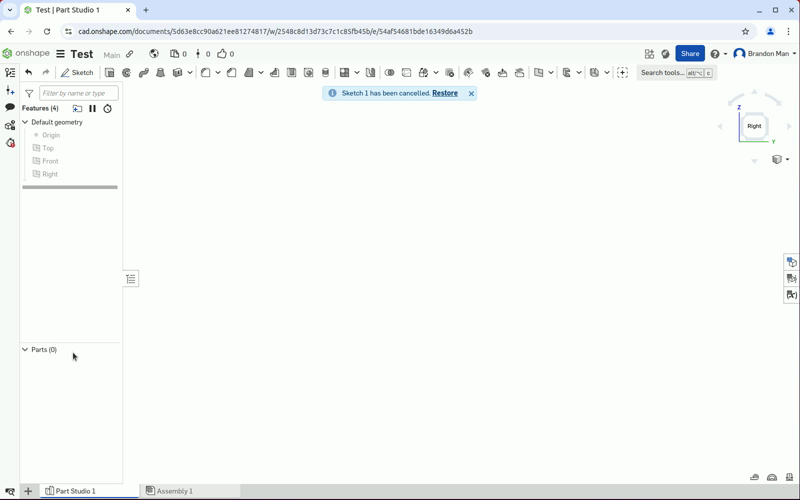
key_up(shift)
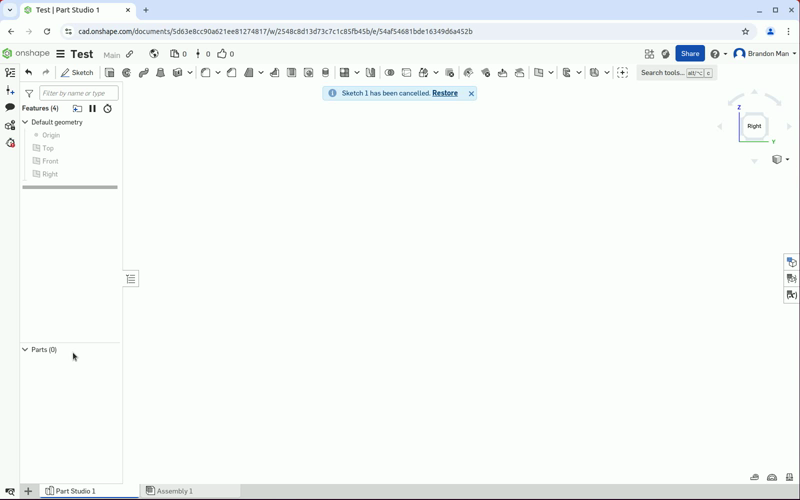
mouse_move(73, 352)
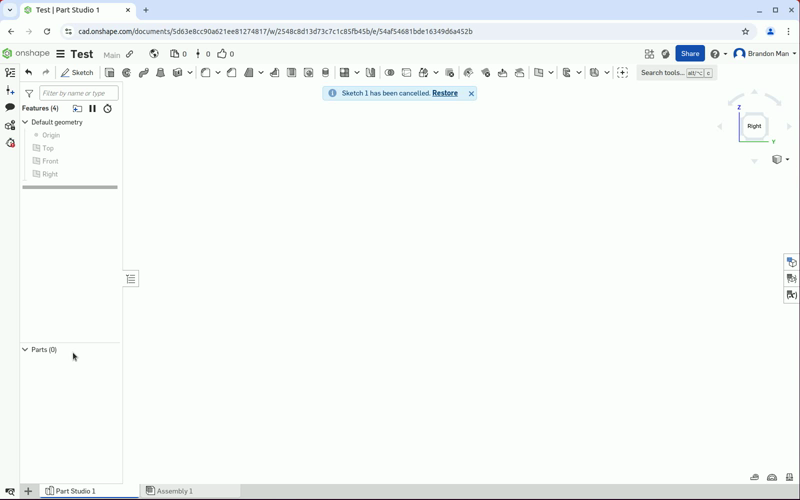
key(shift+y)
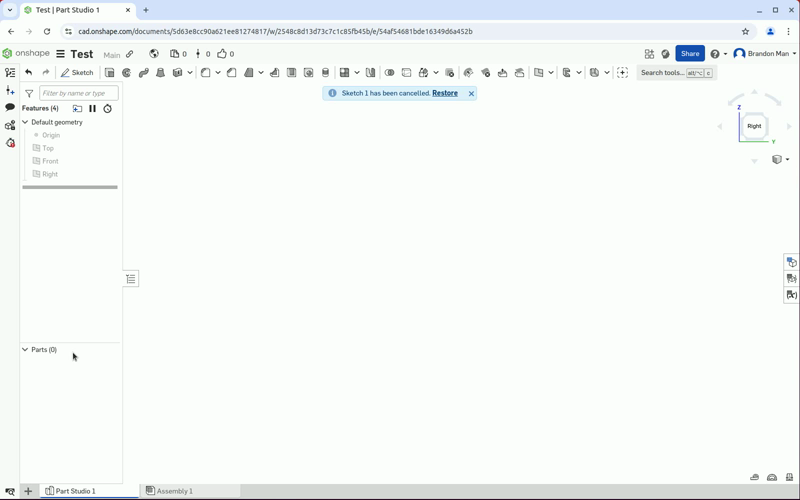
key(shift+s)
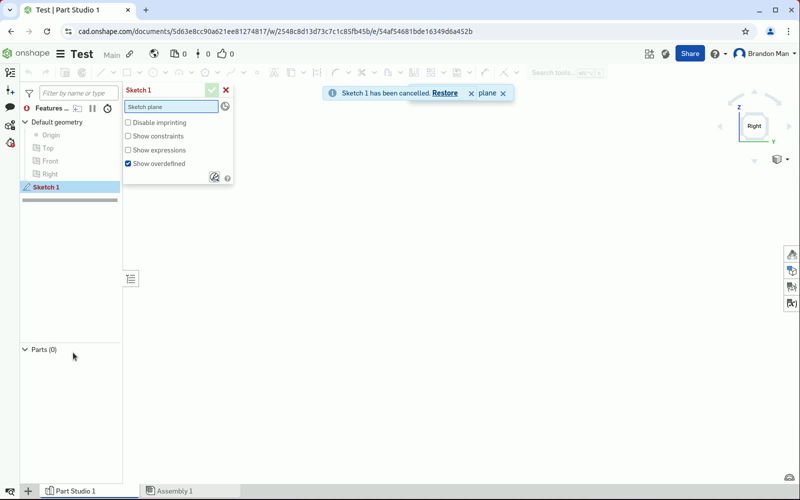
mouse_move(73, 176)
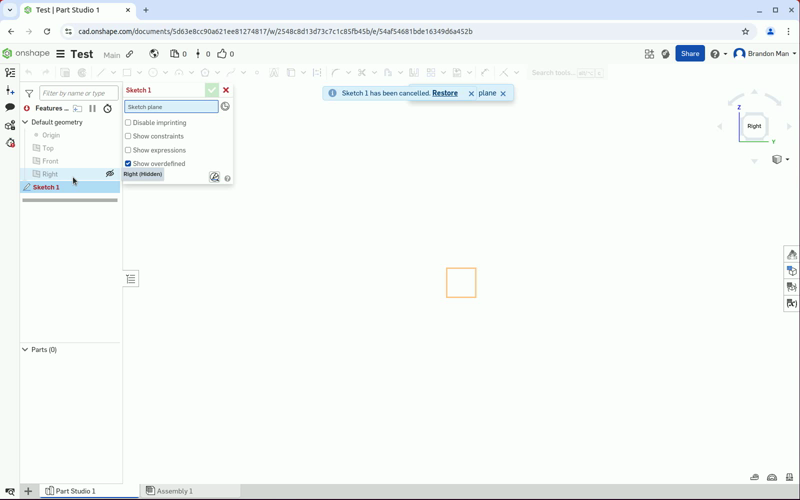
click(73, 176)
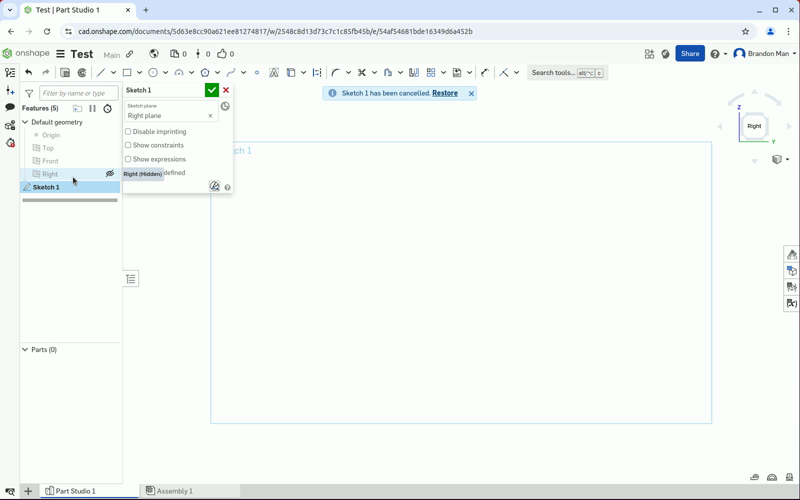
mouse_move(73, 352)
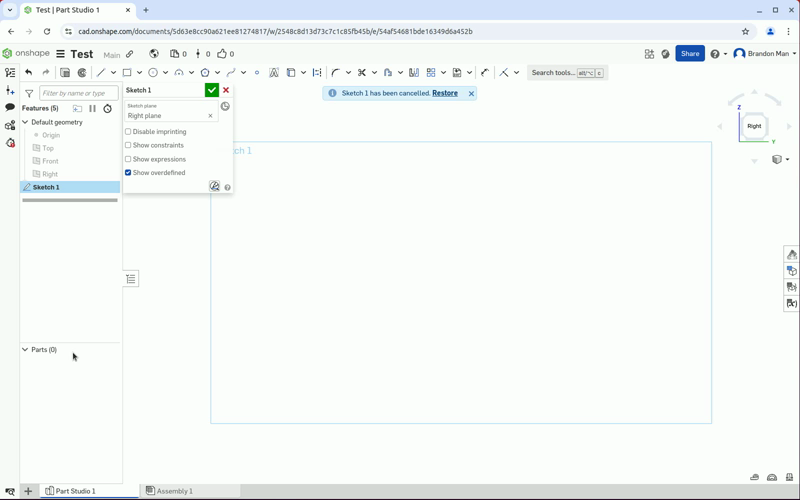
key(y)
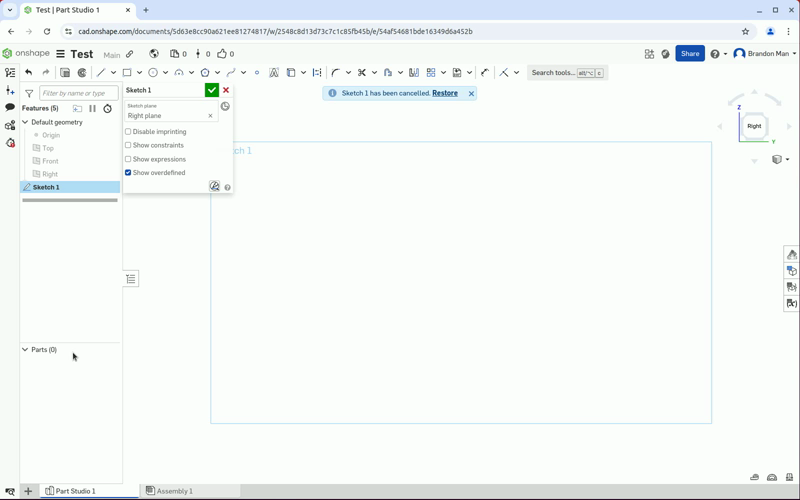
key(l)
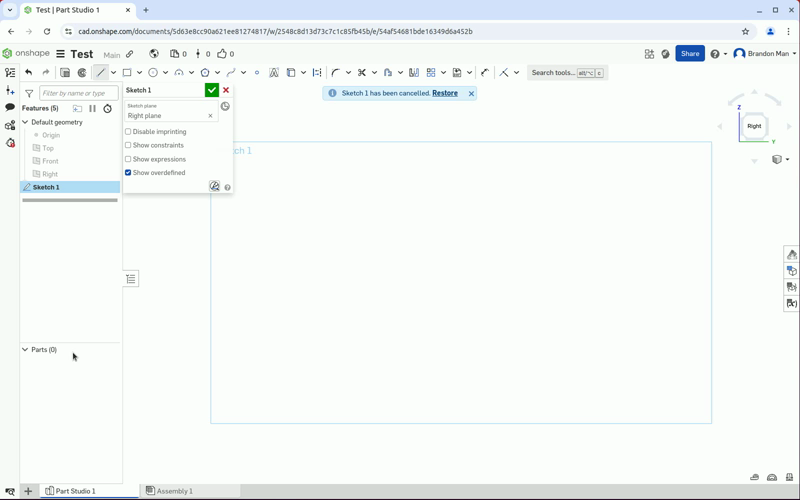
key_down(shift)
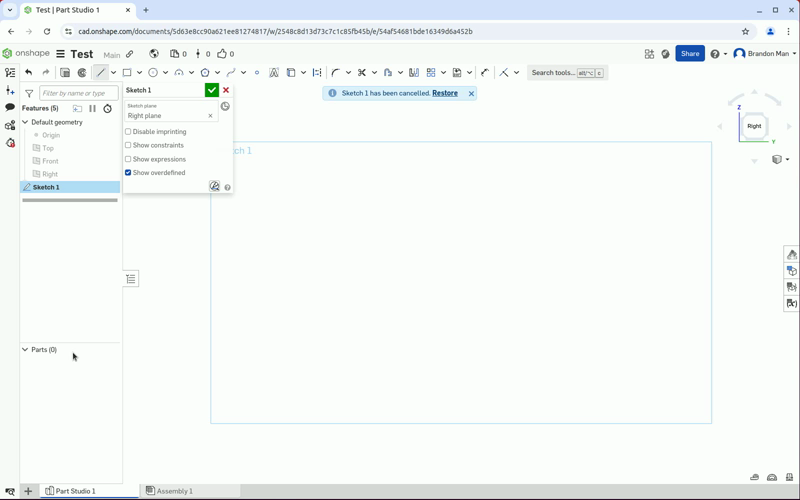
mouse_move(385, 282)
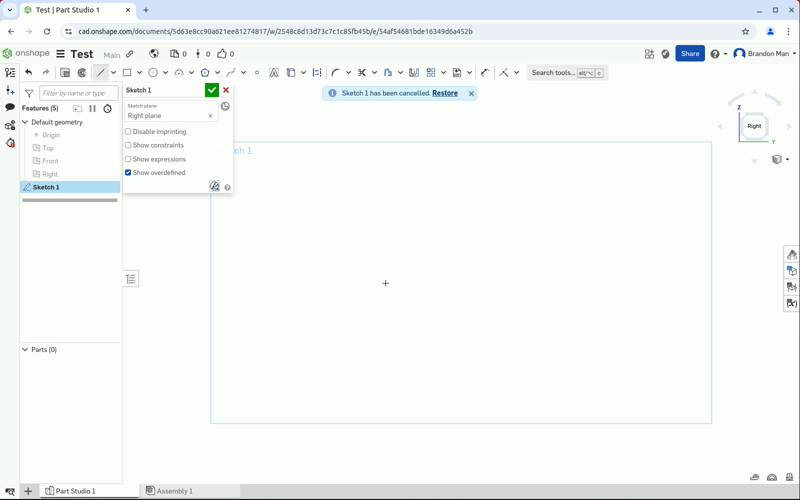
click(385, 282)
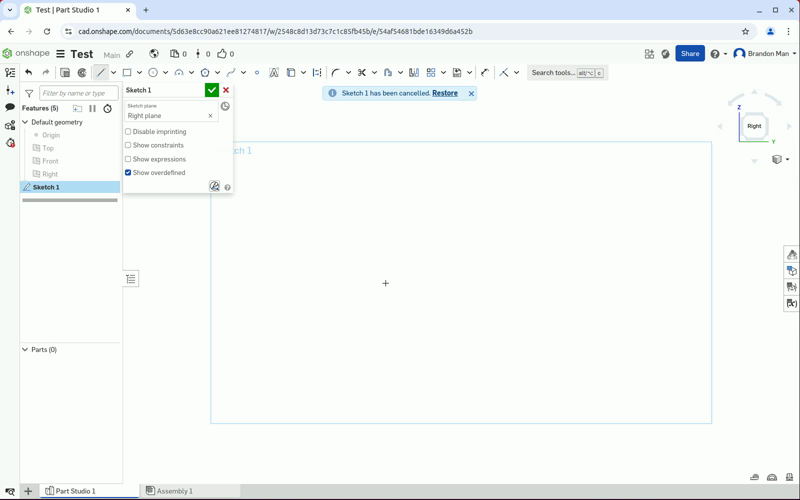
key_up(shift)
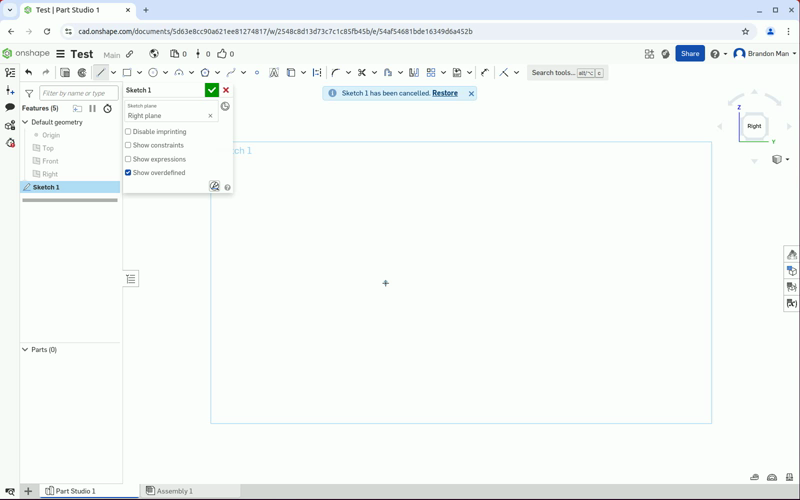
key_down(shift)
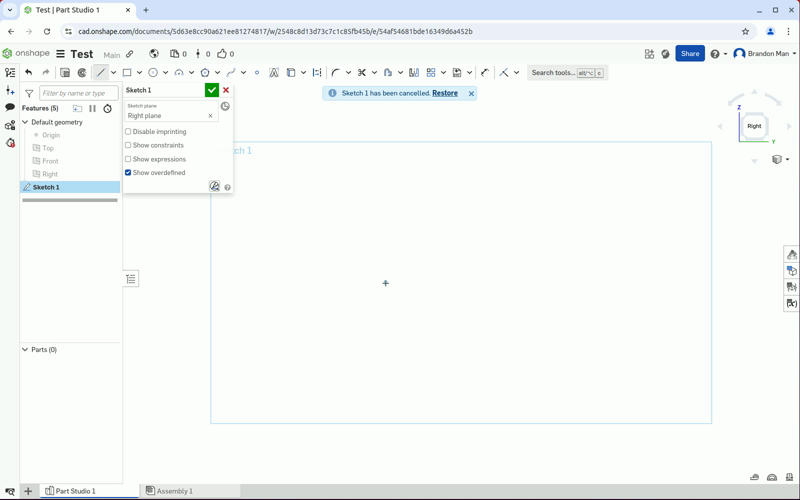
mouse_move(461, 282)
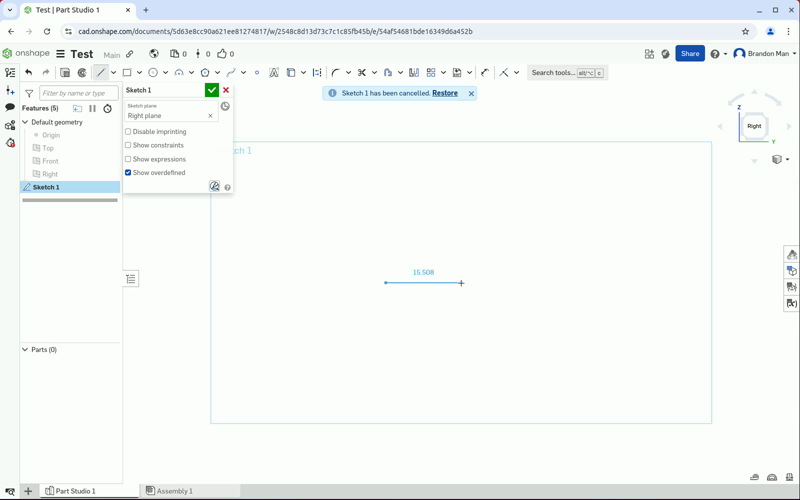
click(461, 282)
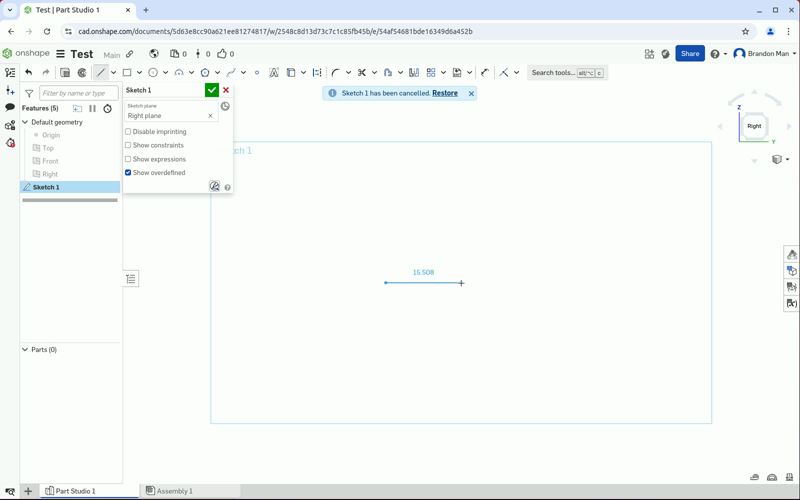
key_up(shift)
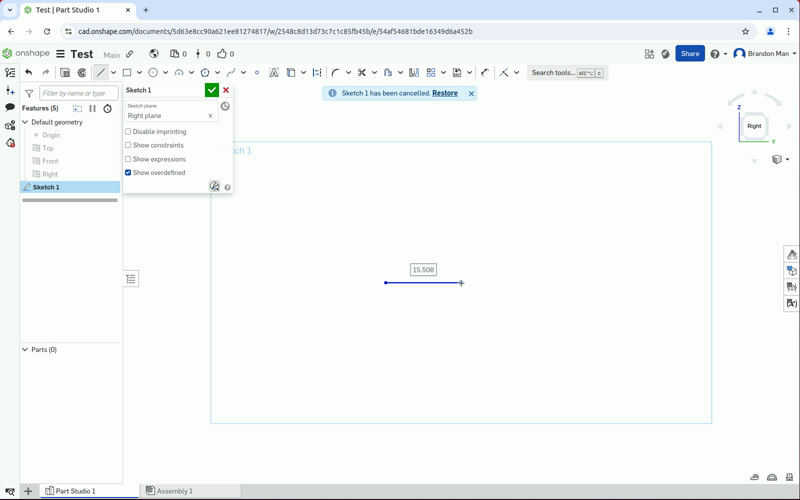
key_down(shift)
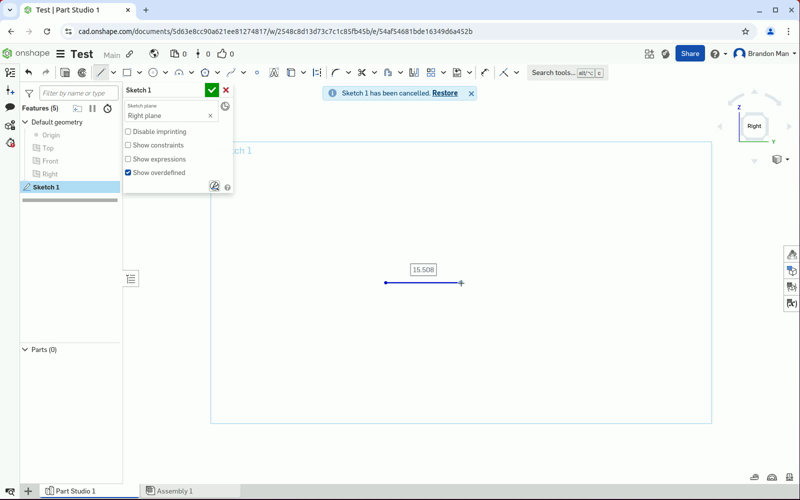
mouse_move(461, 207)
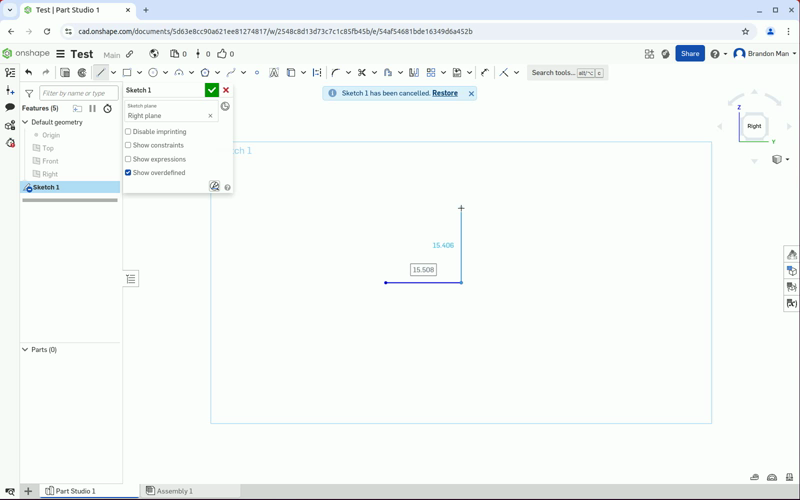
click(461, 207)
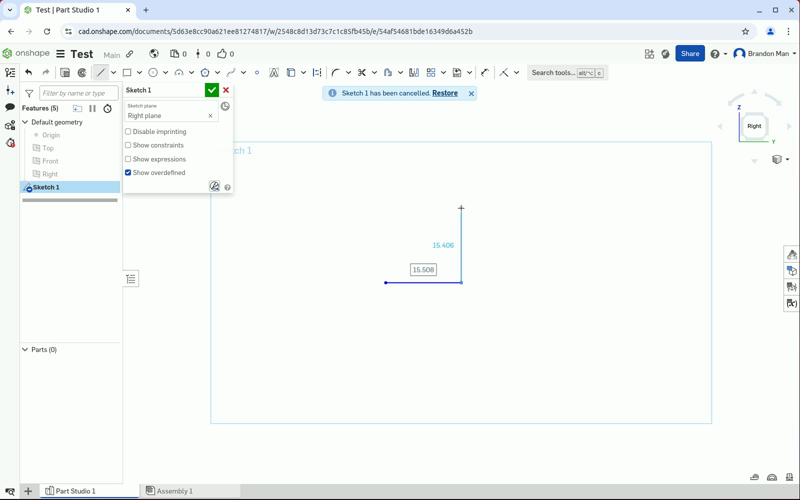
key_up(shift)
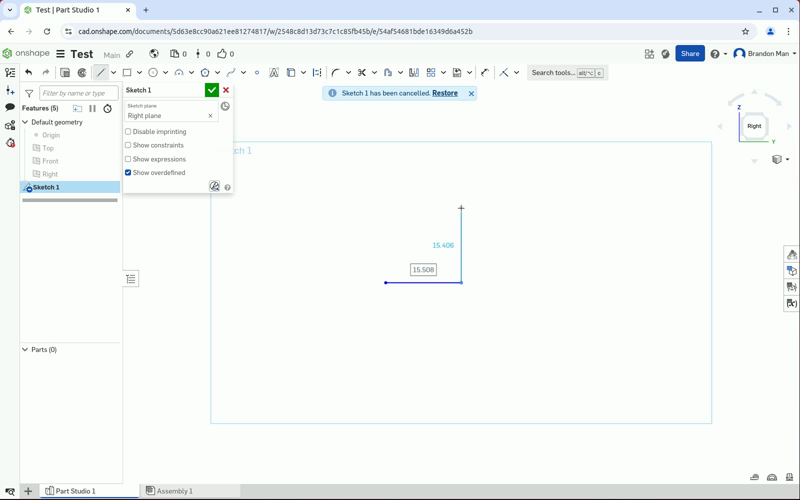
key_down(shift)
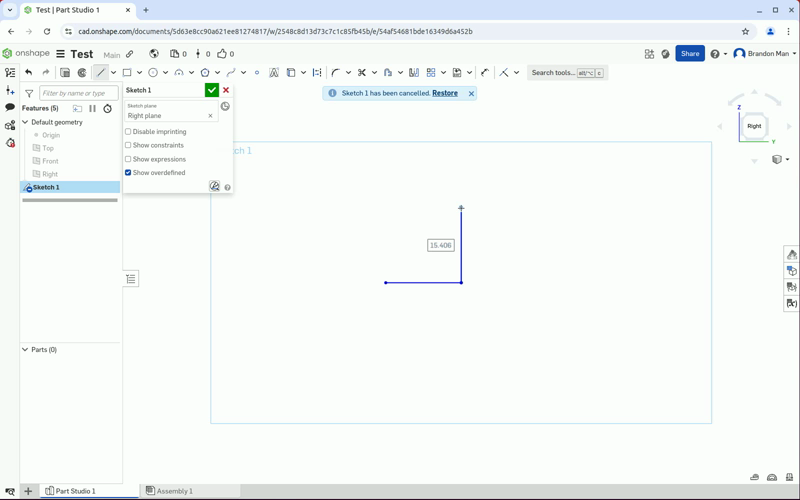
mouse_move(385, 207)
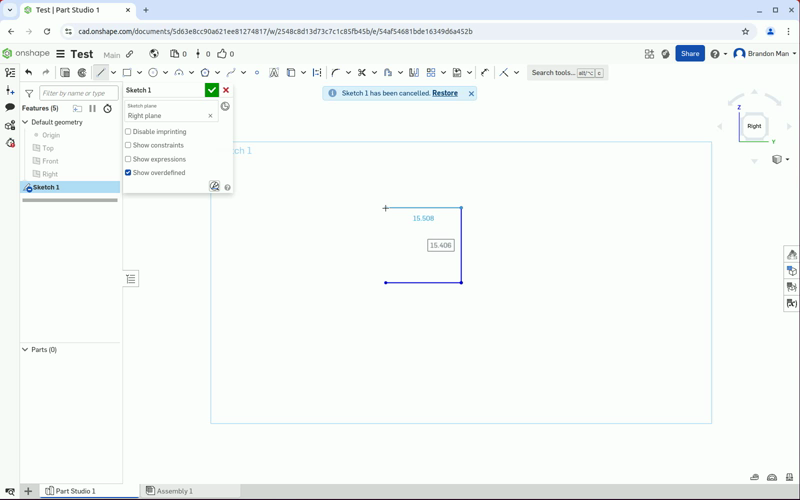
click(385, 207)
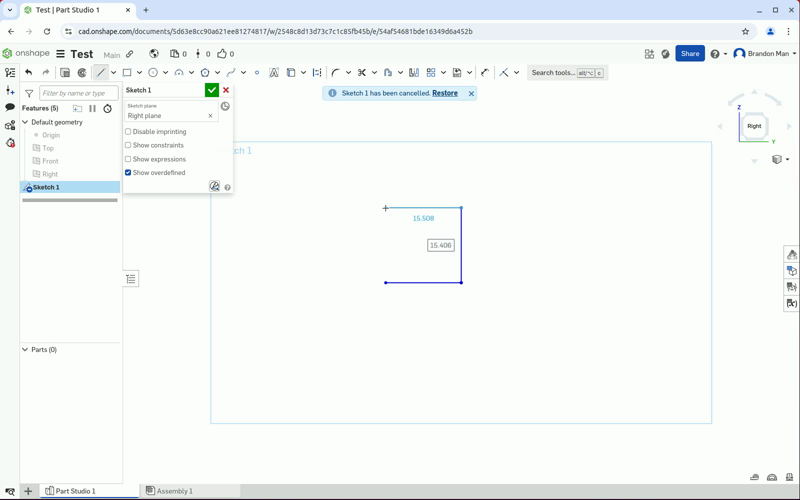
key_up(shift)
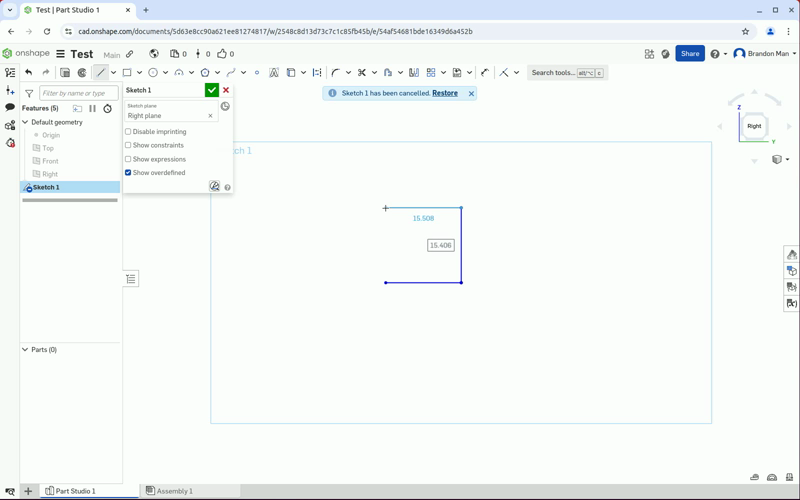
key_down(shift)
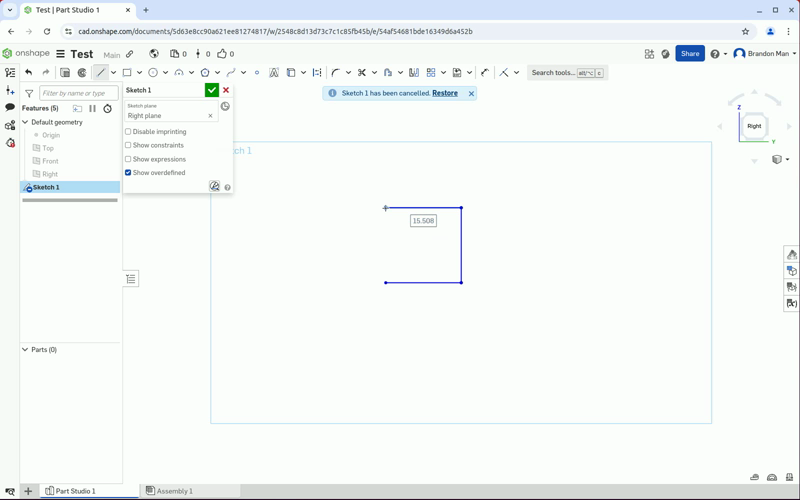
mouse_move(415, 207)
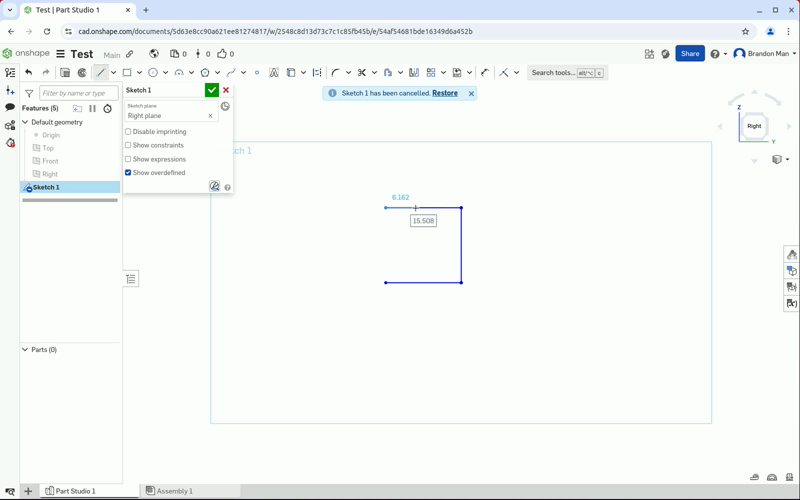
mouse_move(385, 226)
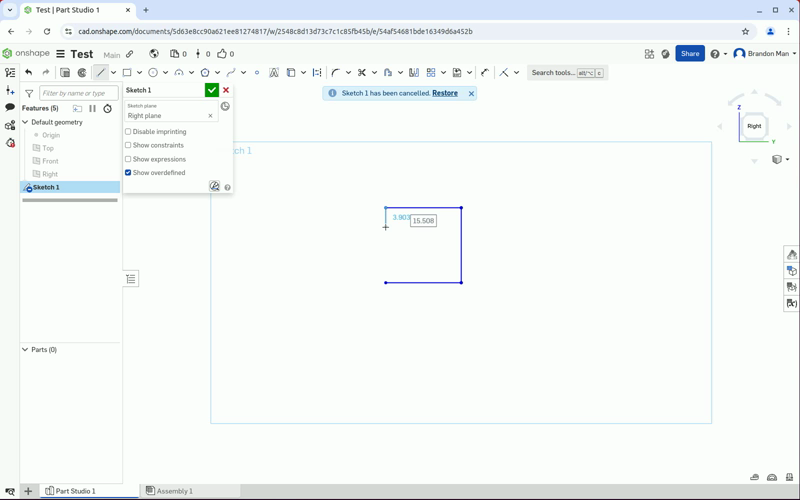
click(385, 226)
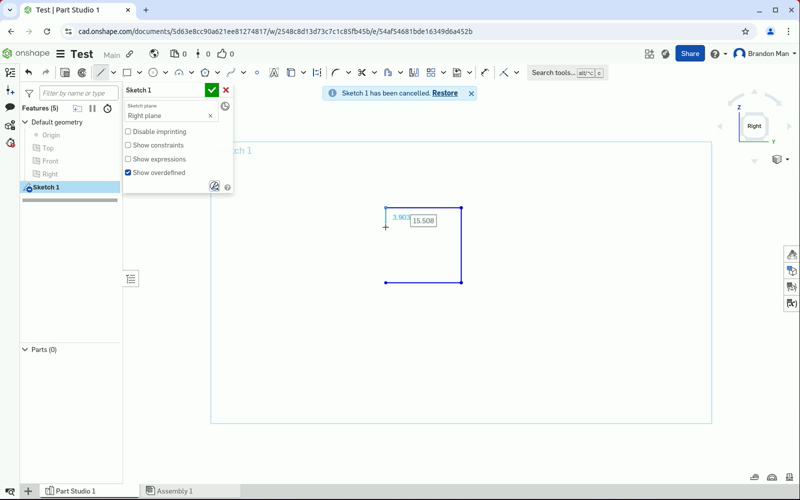
key_up(shift)
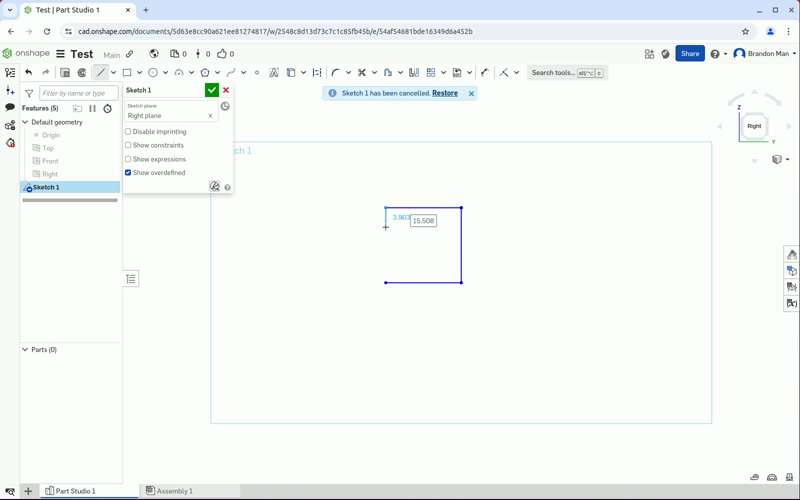
key_down(shift)
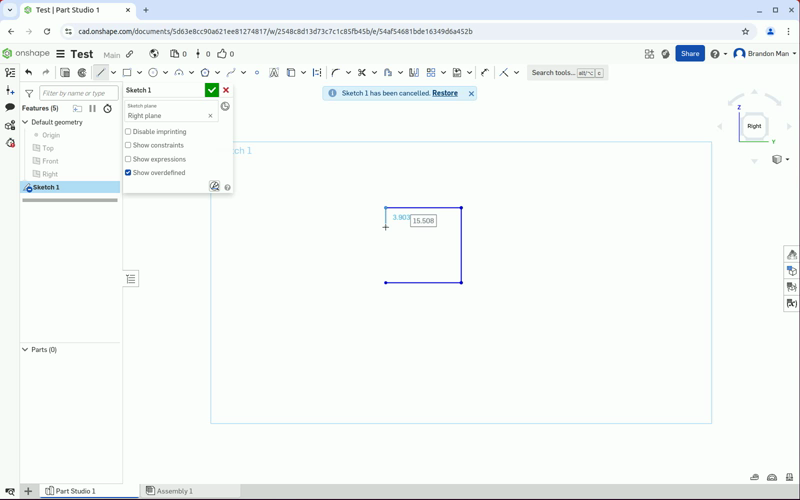
mouse_move(415, 226)
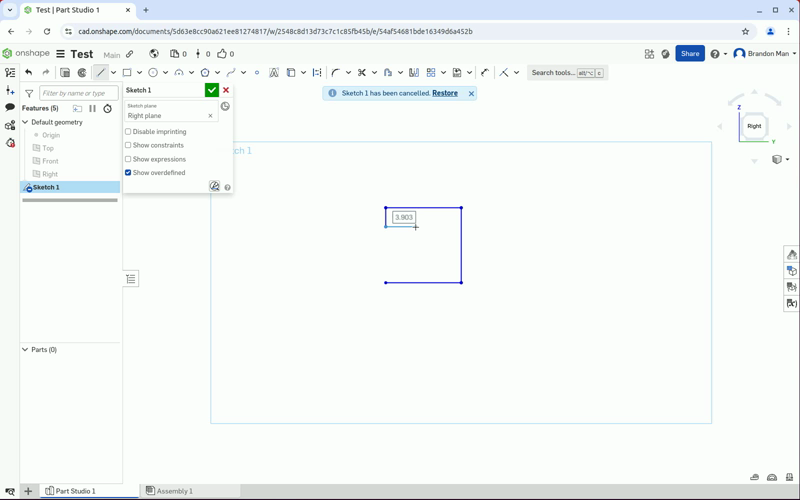
mouse_move(404, 226)
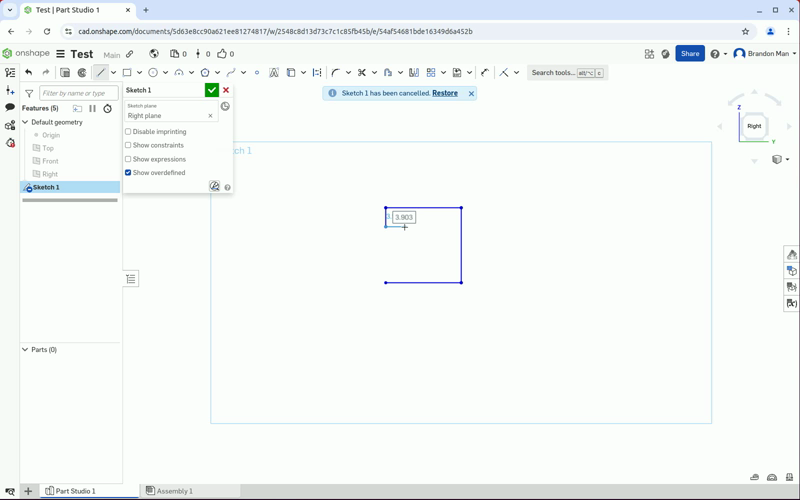
click(404, 226)
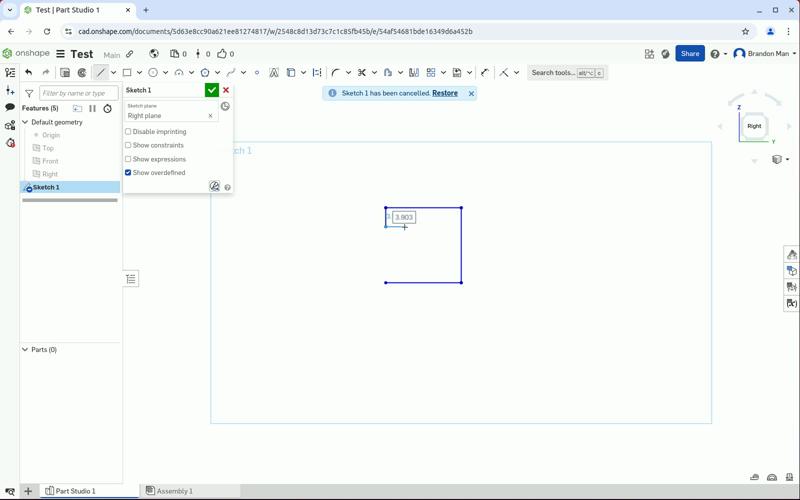
key_up(shift)
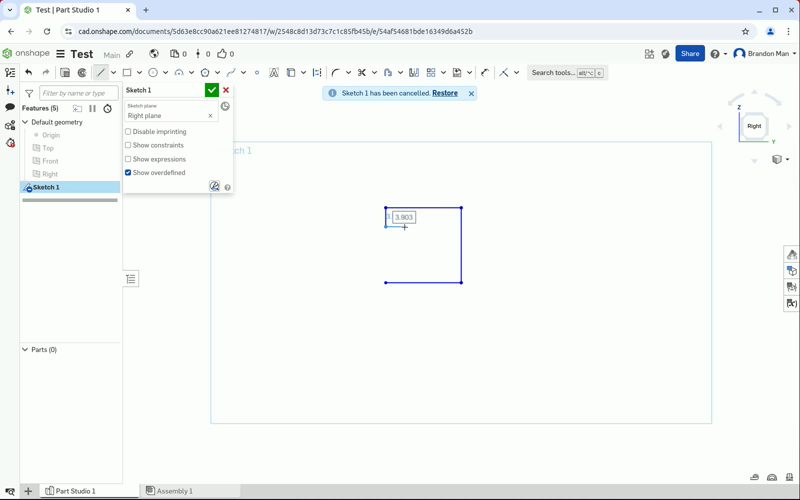
key_down(shift)
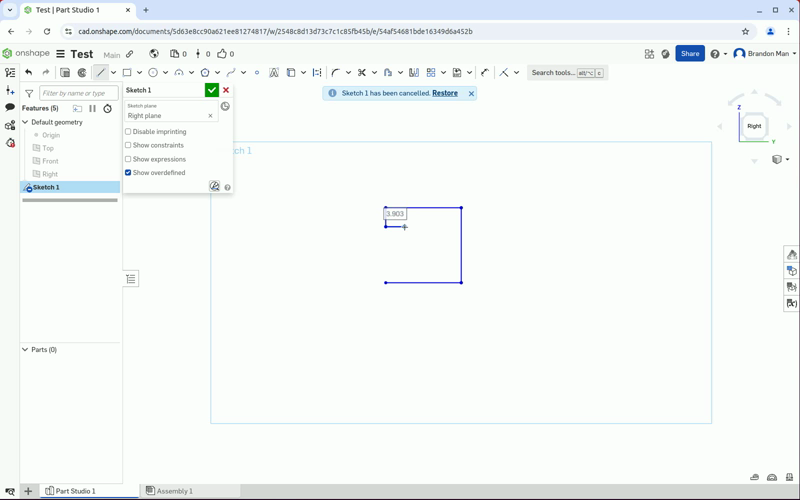
mouse_move(434, 226)
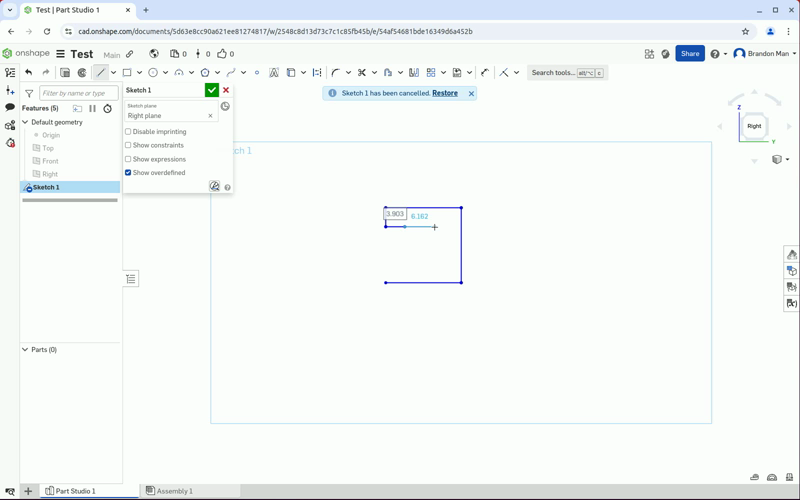
mouse_move(404, 264)
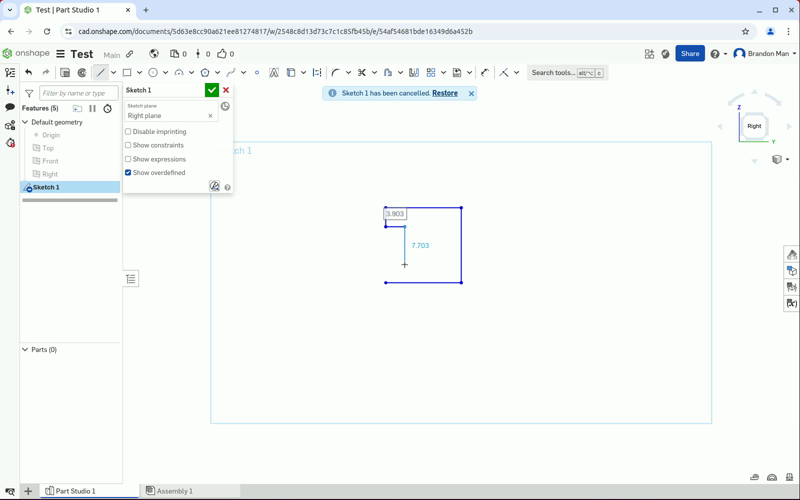
click(404, 264)
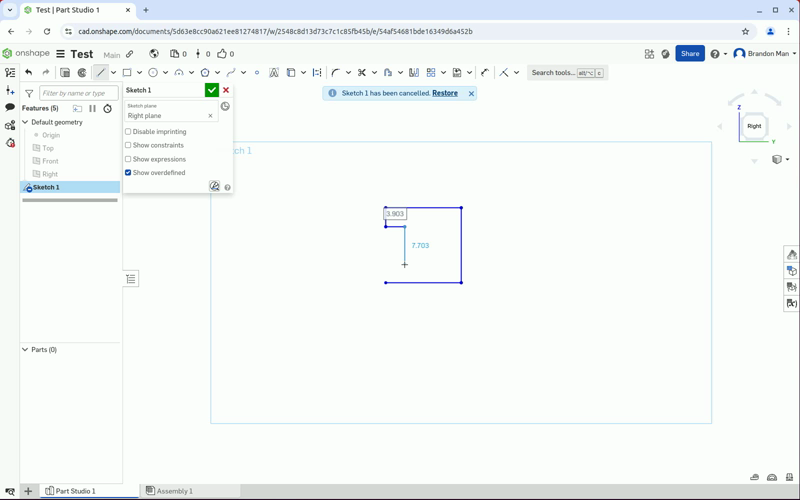
key_up(shift)
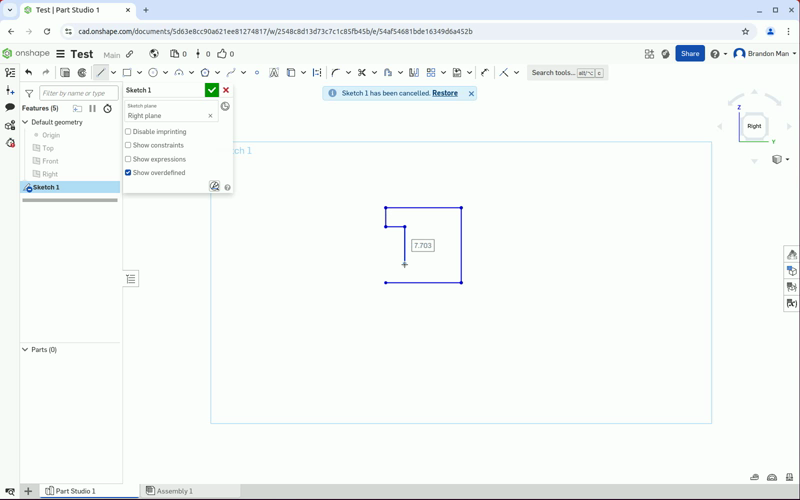
key_down(shift)
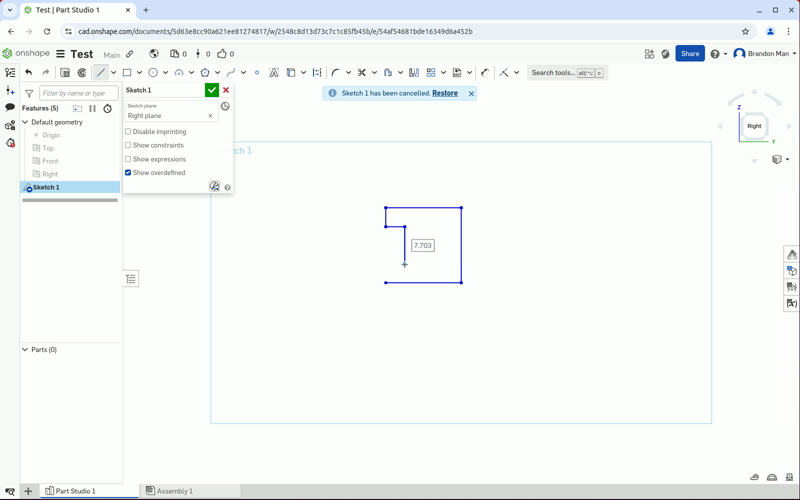
mouse_move(434, 264)
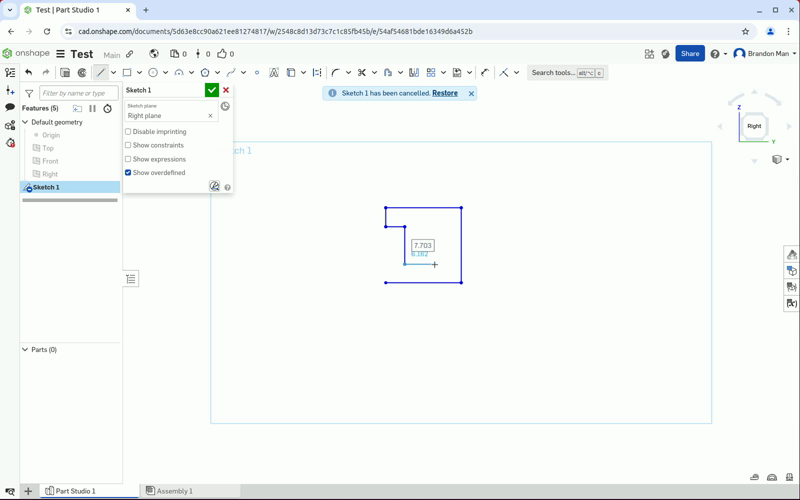
mouse_move(385, 264)
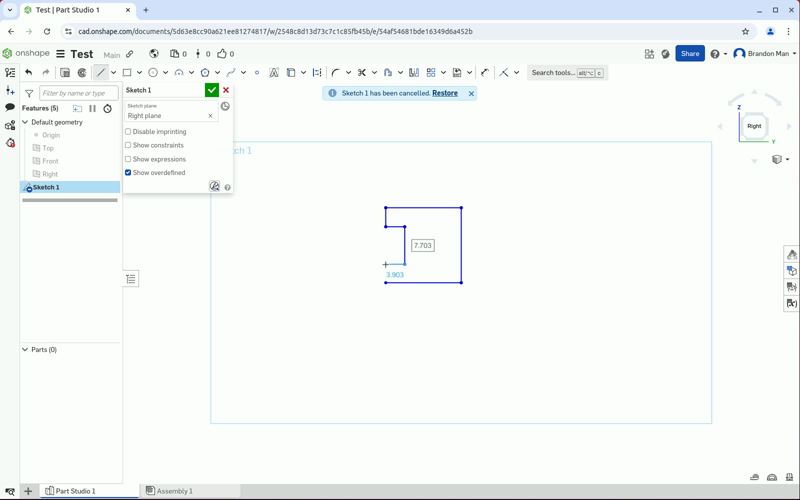
click(385, 264)
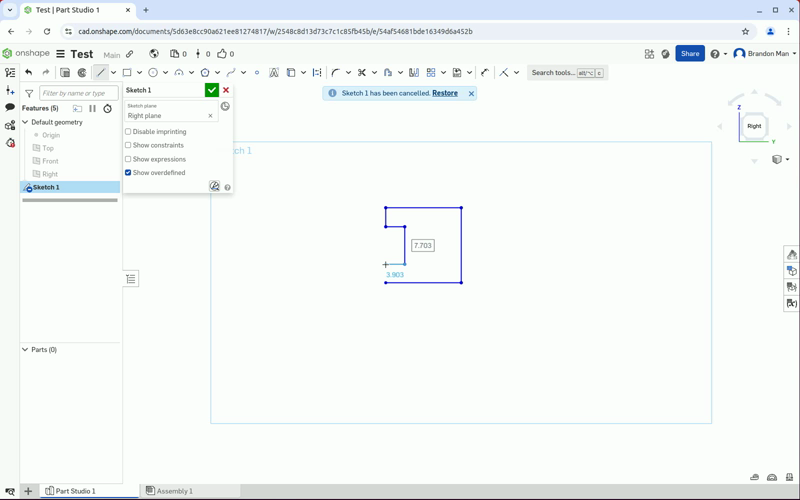
key_up(shift)
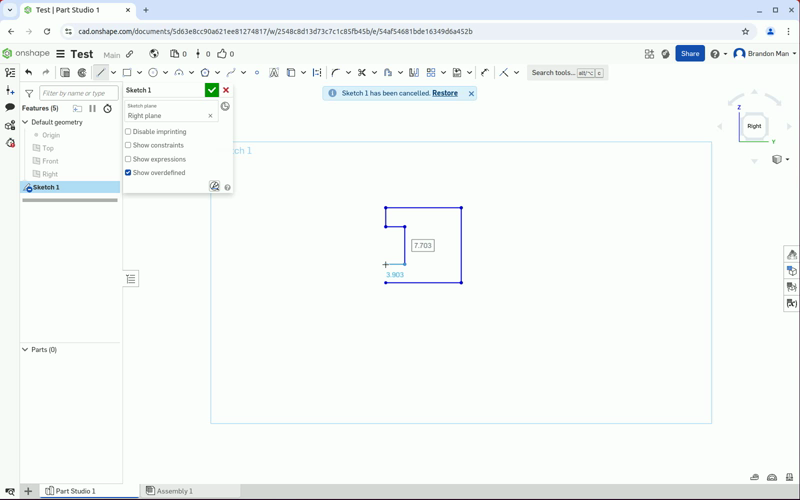
mouse_move(415, 264)
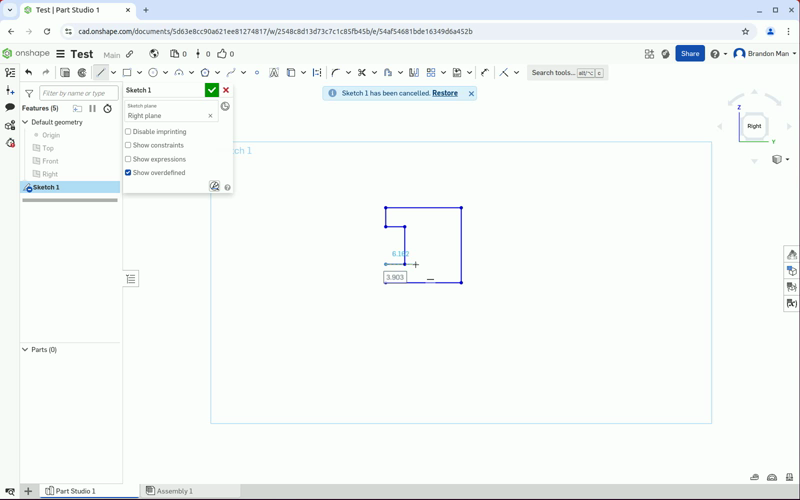
key_down(shift)
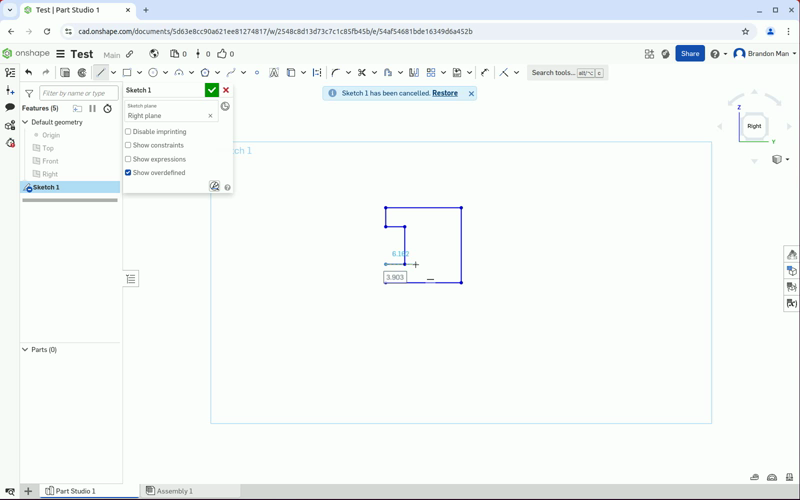
mouse_move(385, 282)
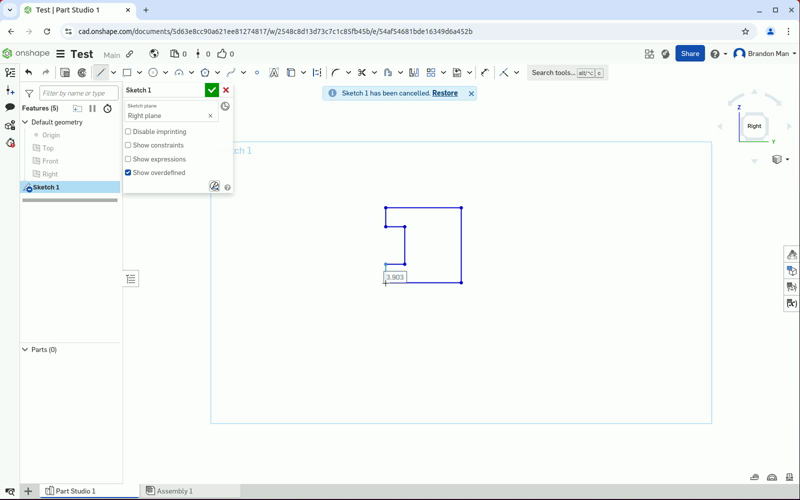
key_up(shift)
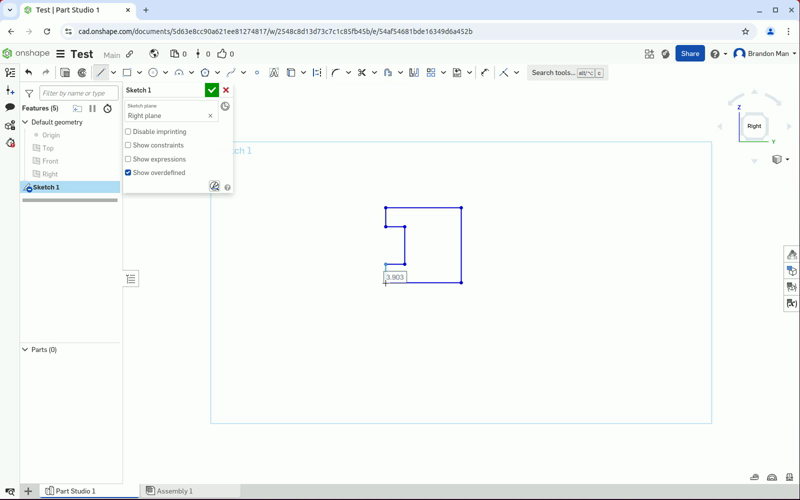
click(385, 282)
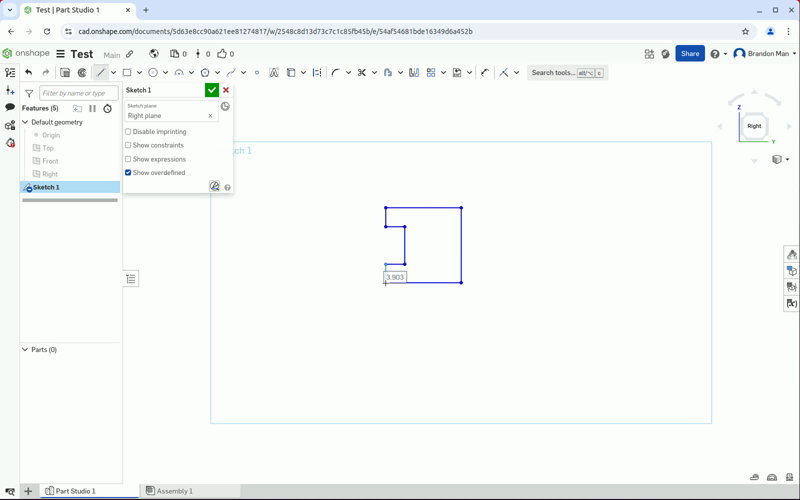
key(esc)
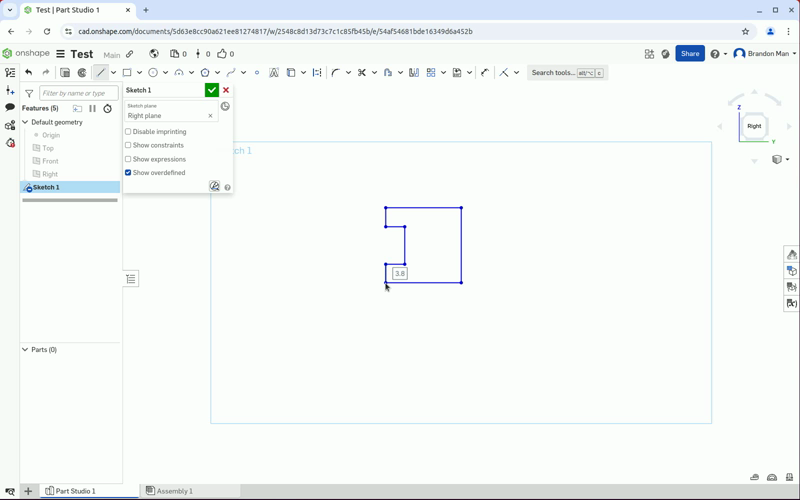
mouse_move(452, 253)
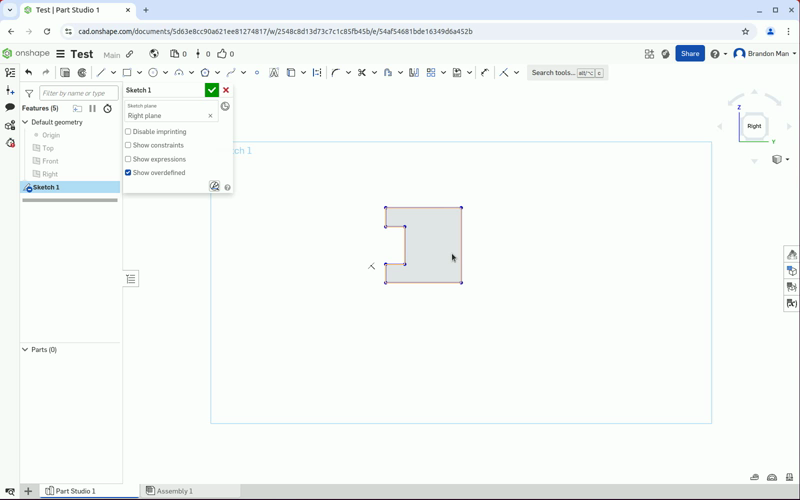
click(452, 253)
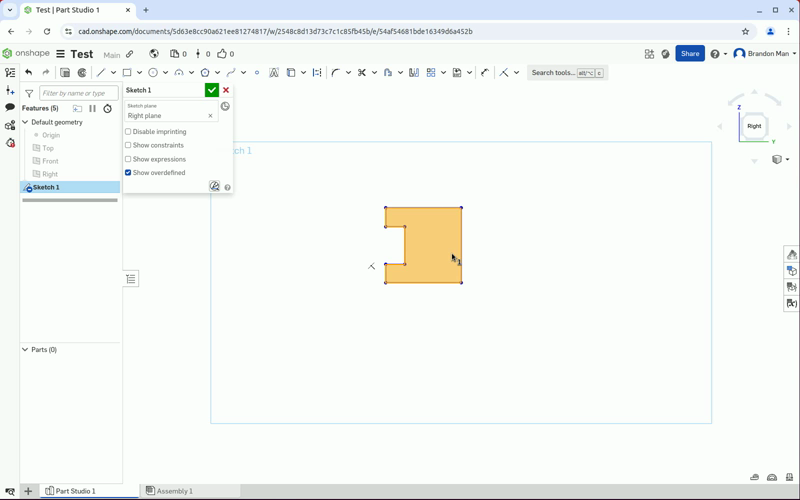
mouse_move(73, 352)
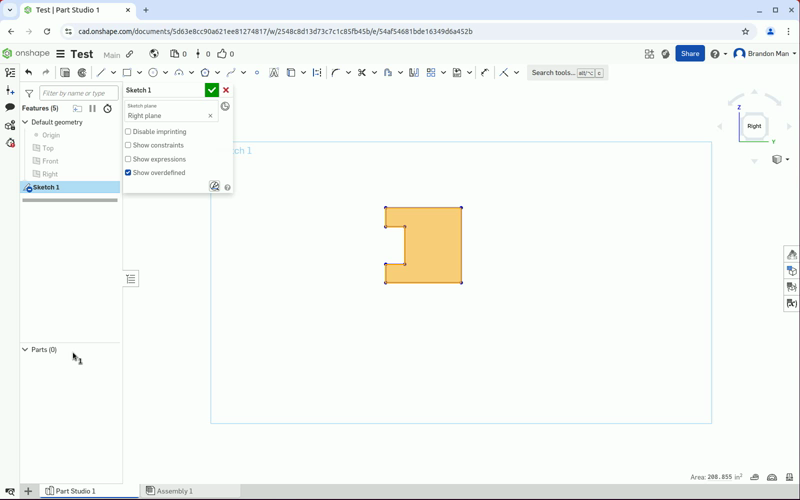
key(shift+y)
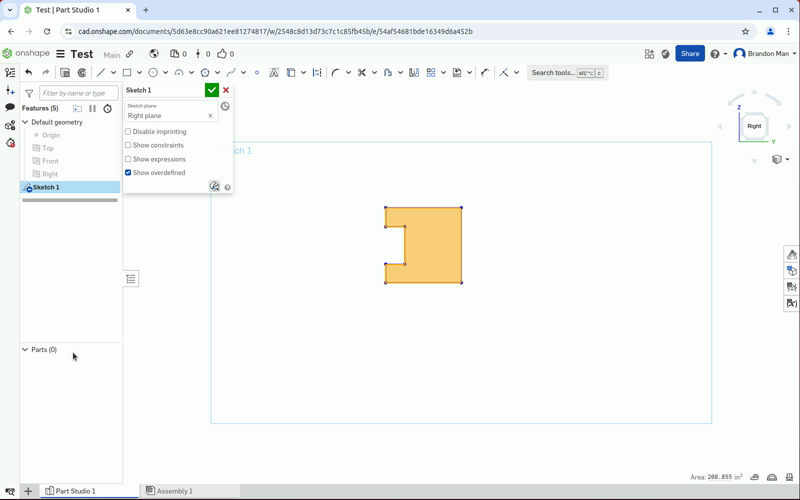
key(shift+e)
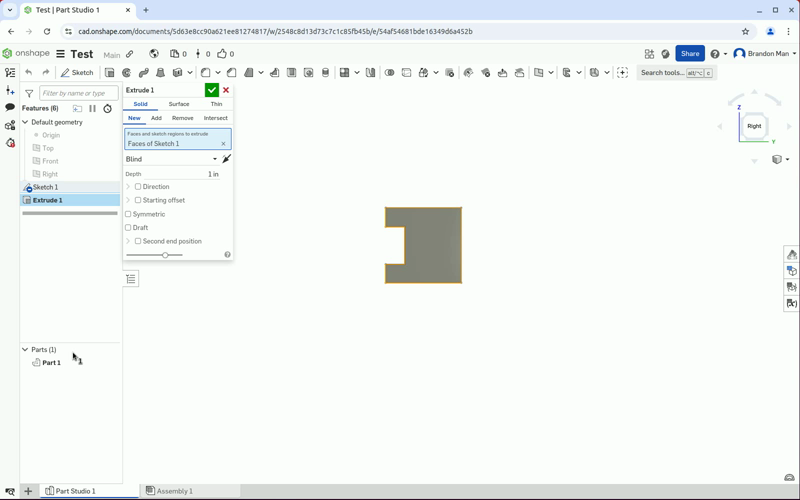
mouse_move(143, 106)
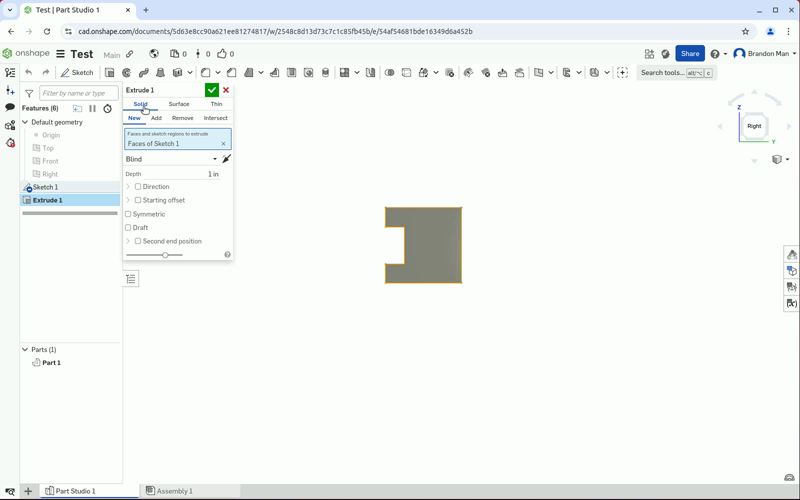
click(143, 106)
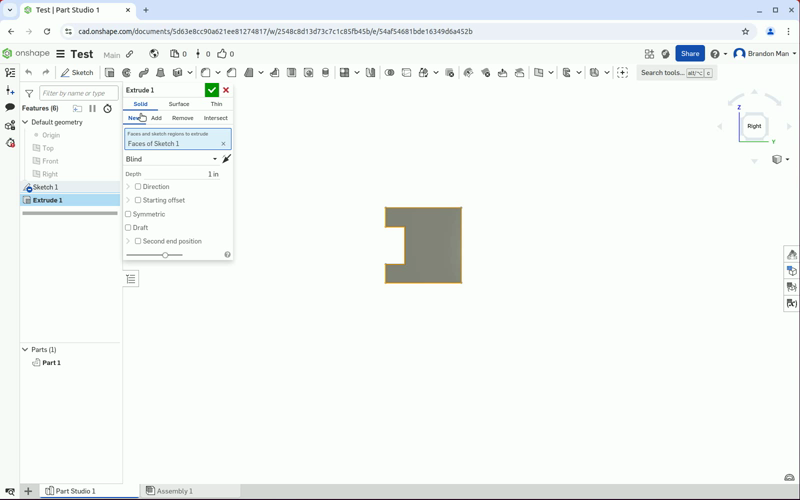
mouse_move(137, 120)
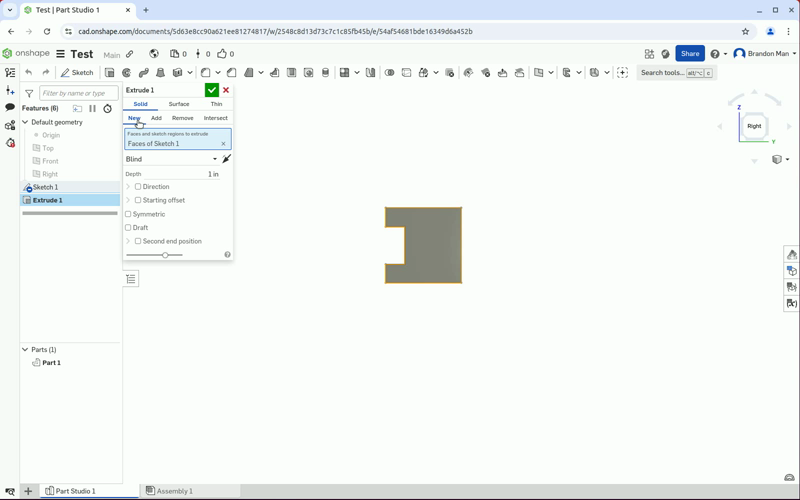
click(137, 120)
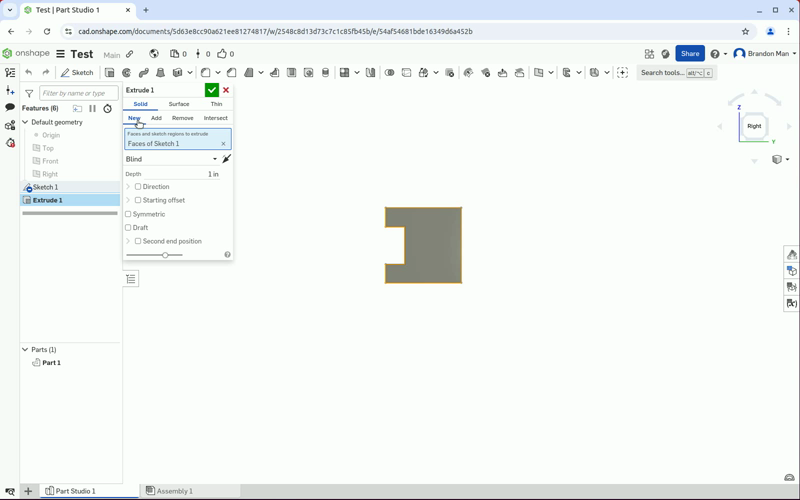
key(tab, 4)
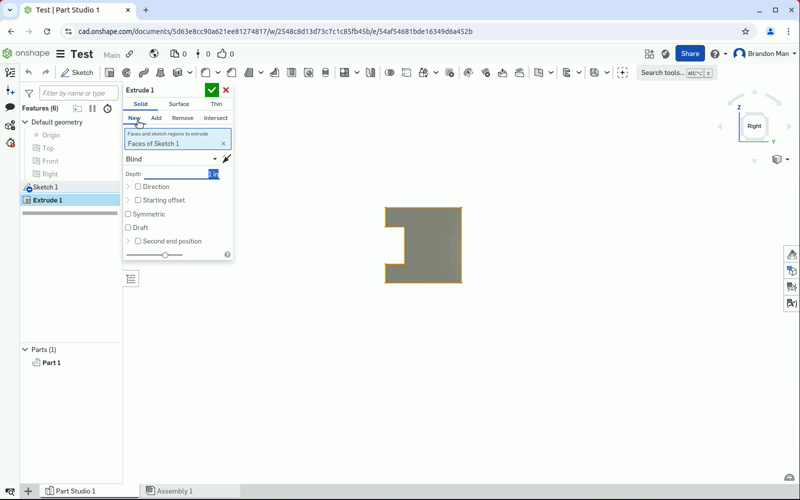
text(7.703)
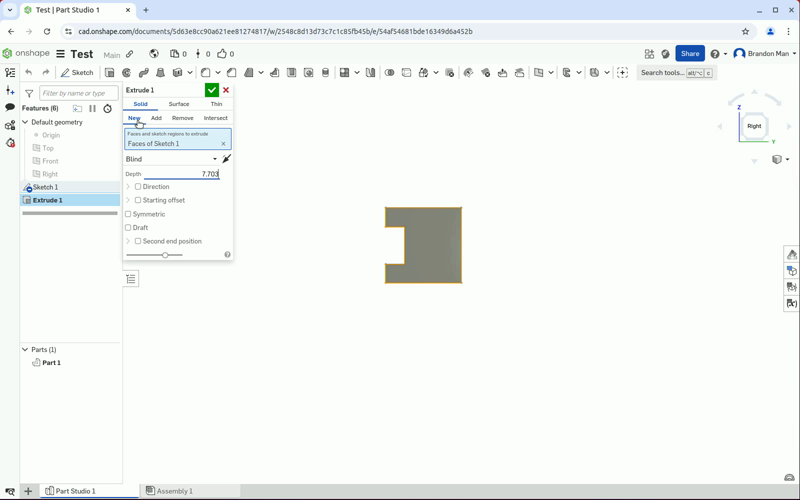
key(enter)
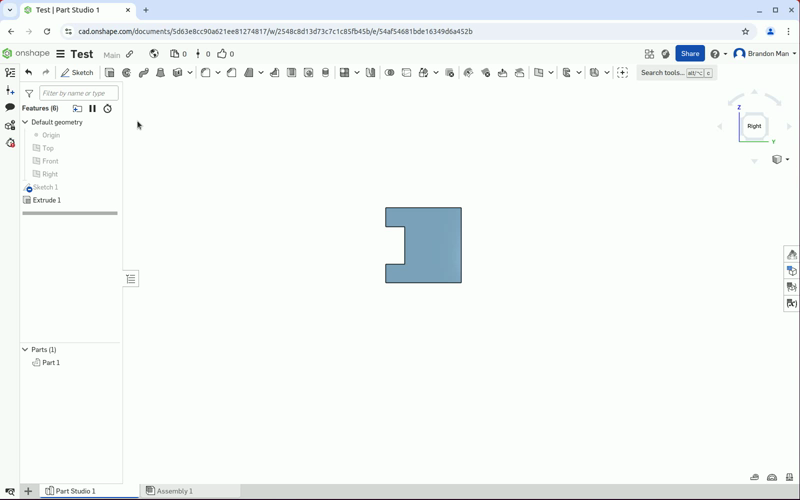
key(shift+h)
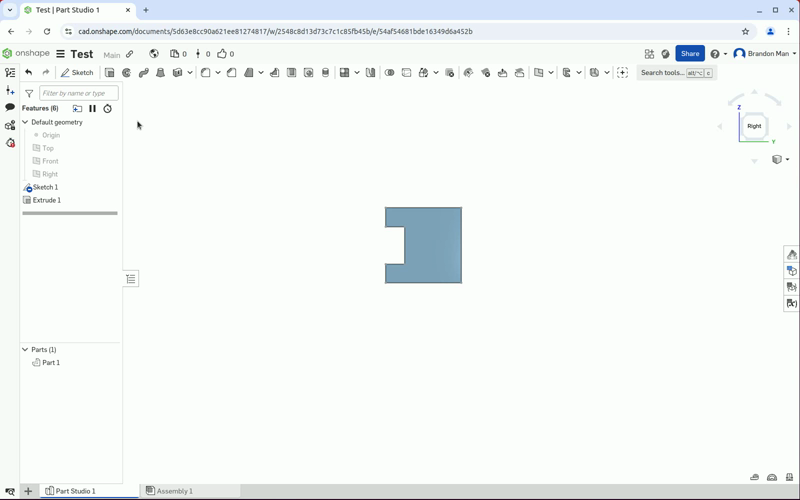
key(shift+h)
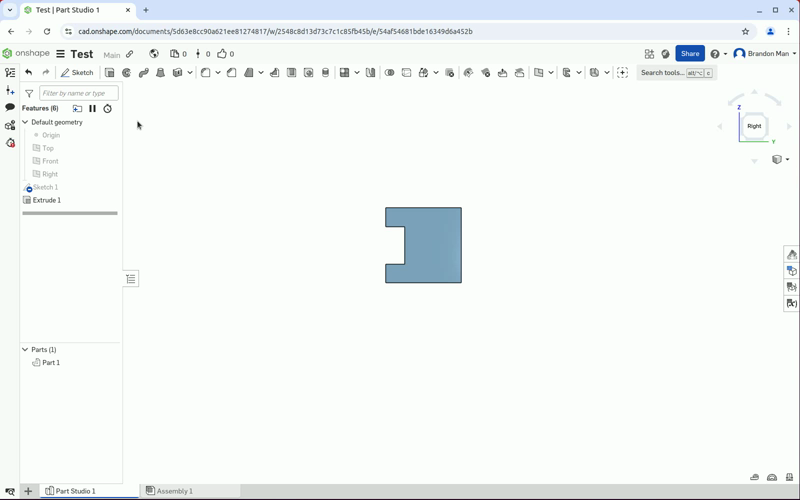
mouse_move(73, 189)
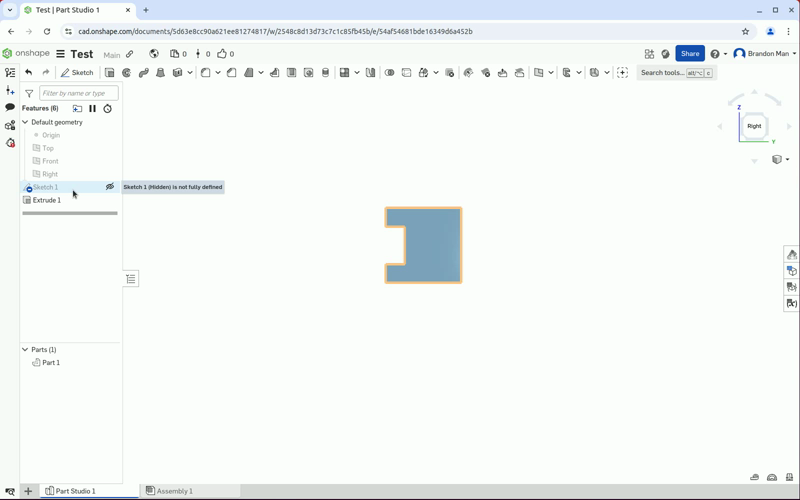
click(73, 189)
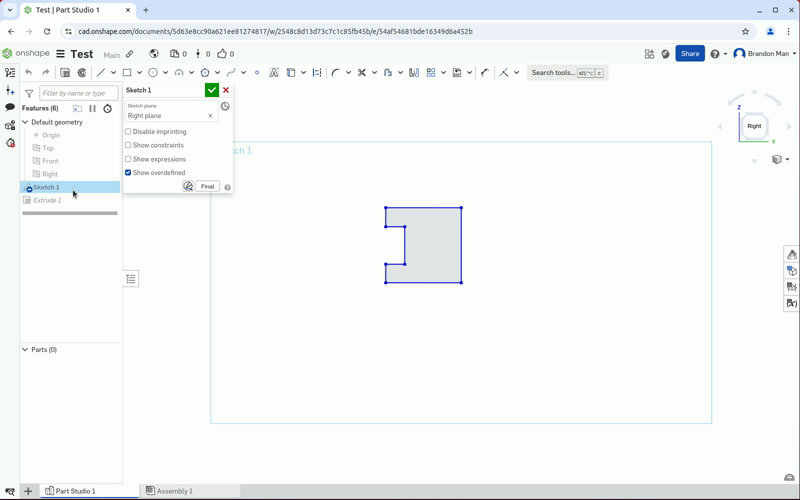
mouse_move(229, 92)
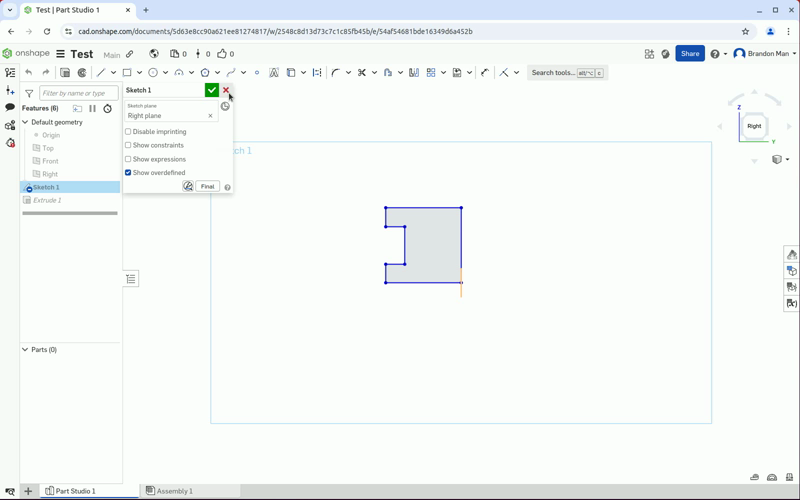
click(229, 92)
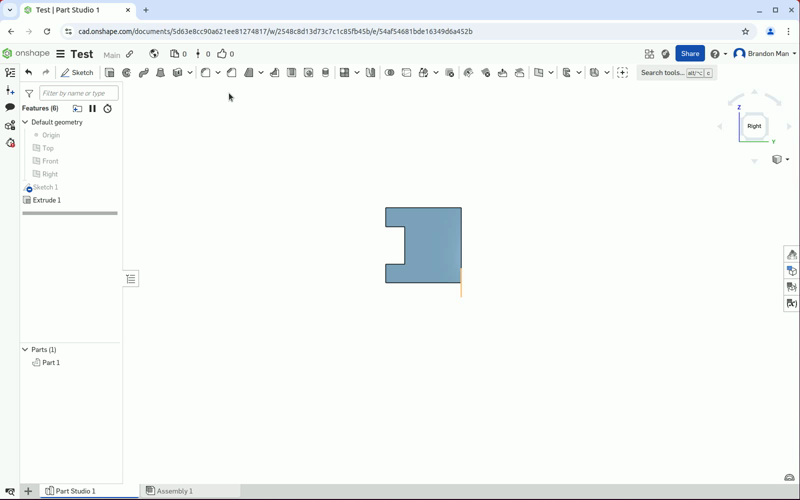
mouse_move(73, 352)
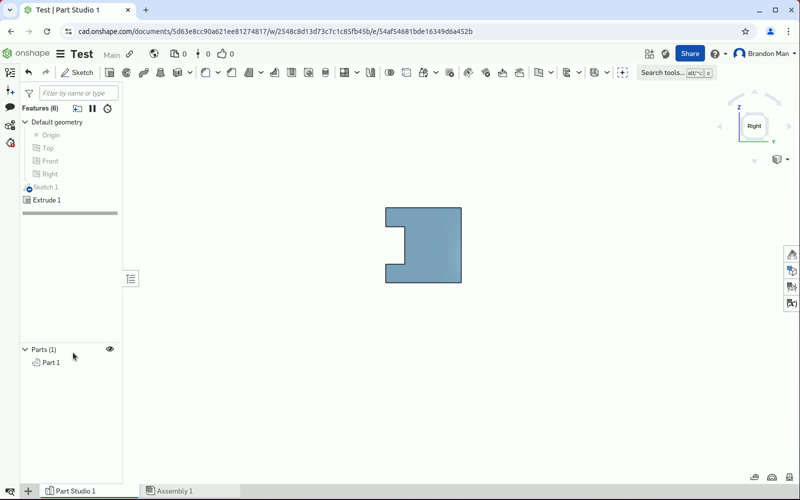
key(y)
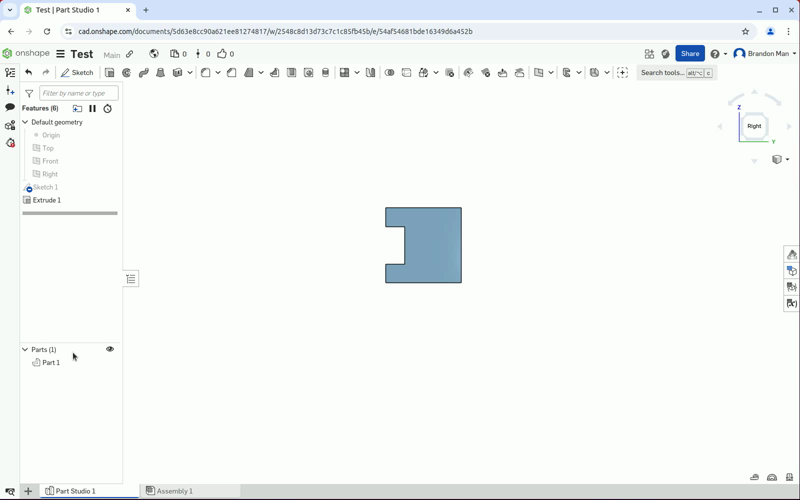
key(shift+p)
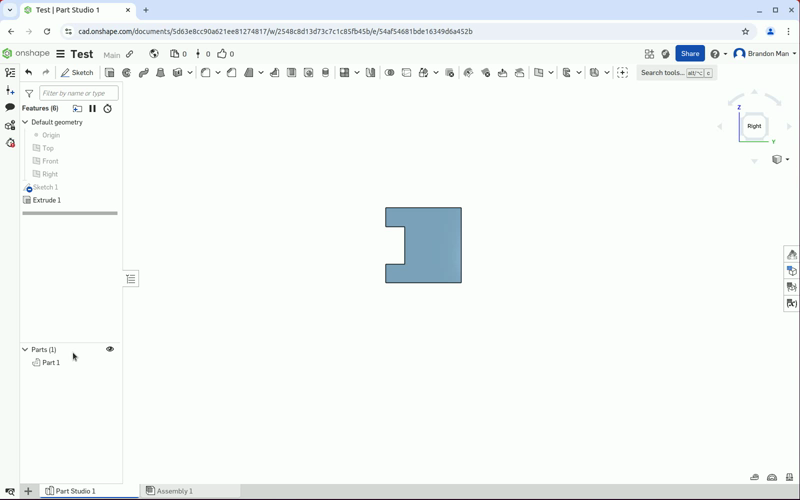
key(space)
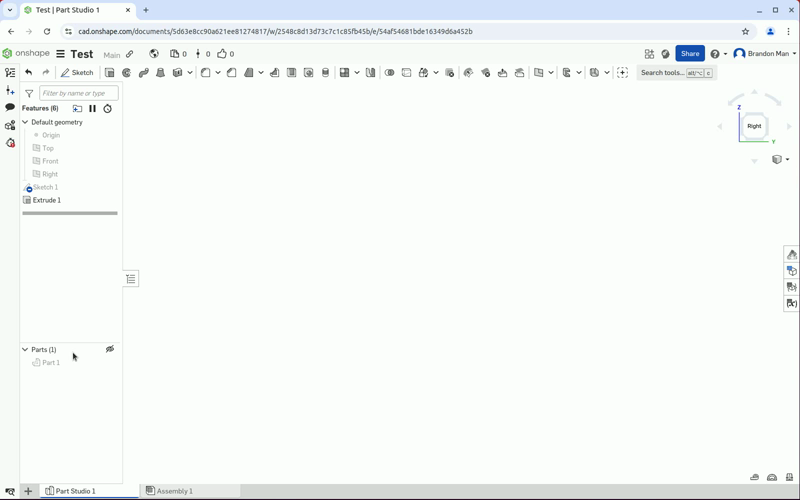
key_down(shift)
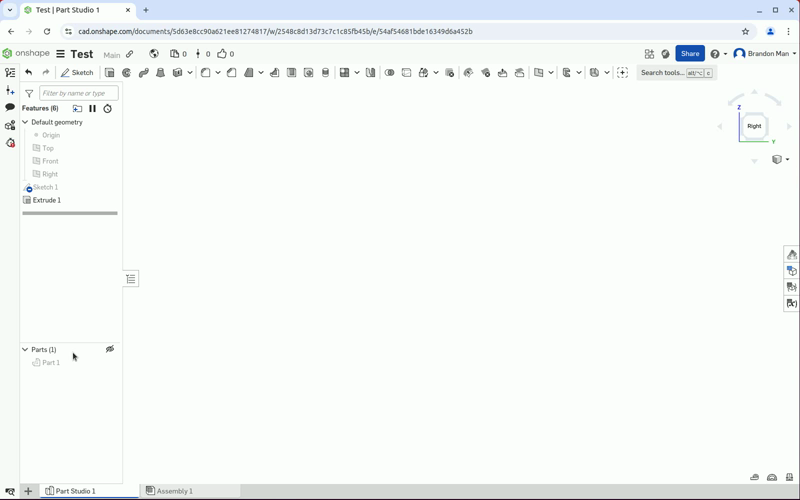
key(right)
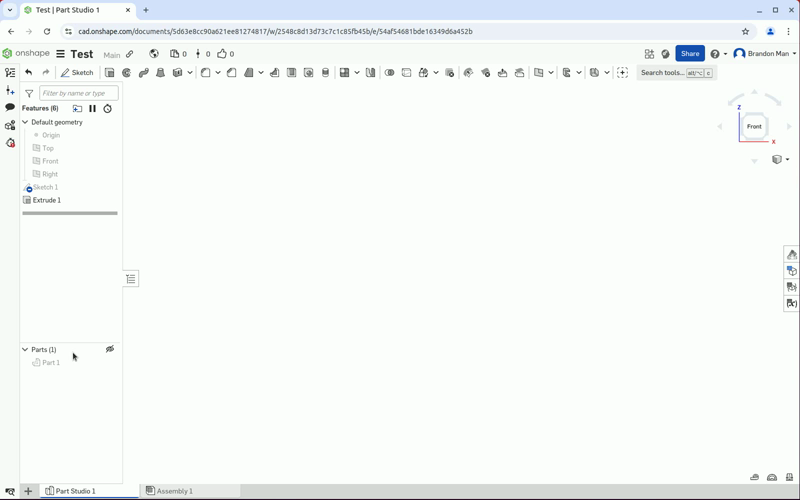
key_up(shift)
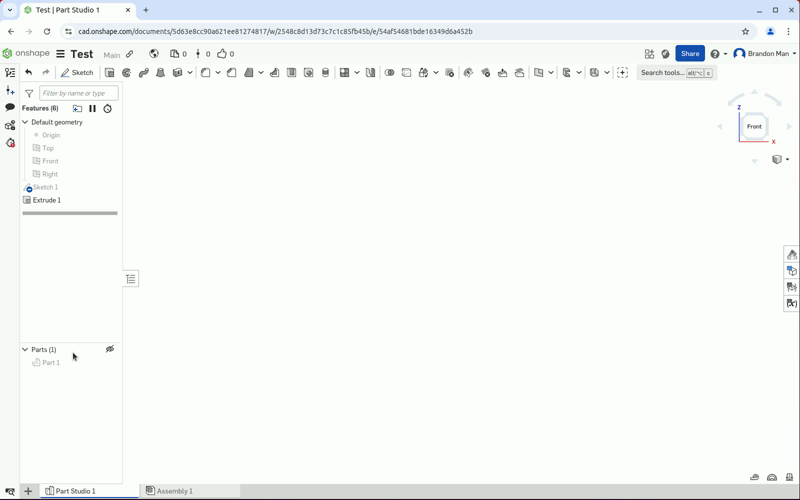
mouse_move(73, 352)
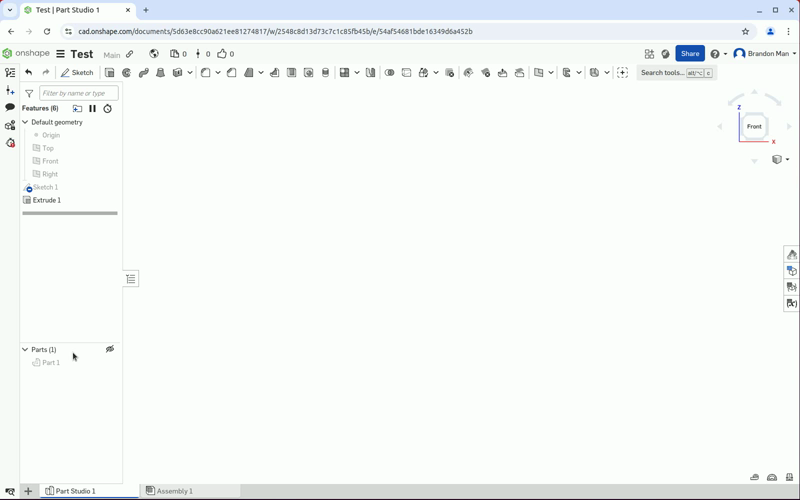
key(shift+y)
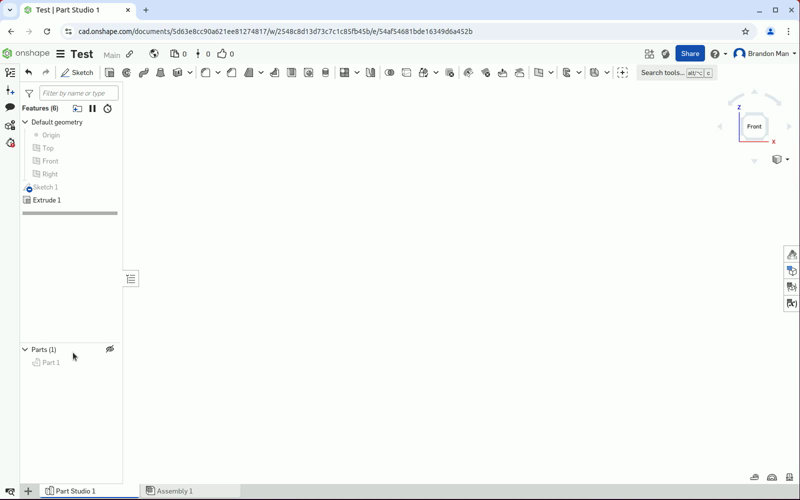
key(shift+s)
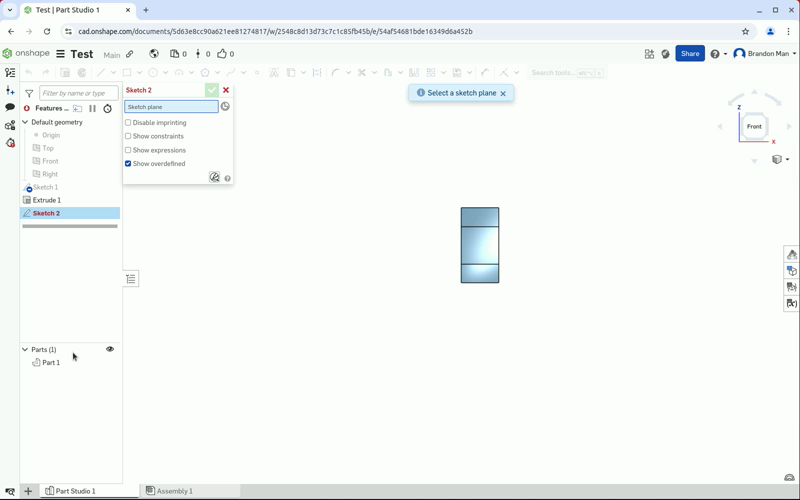
mouse_move(73, 163)
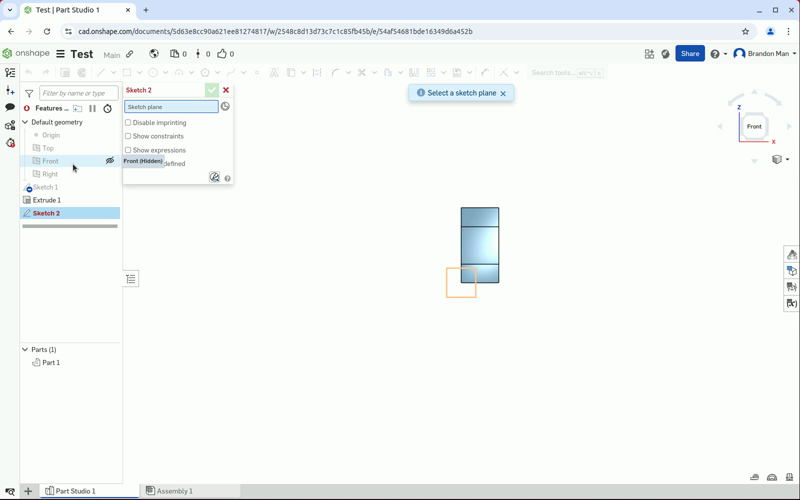
click(73, 163)
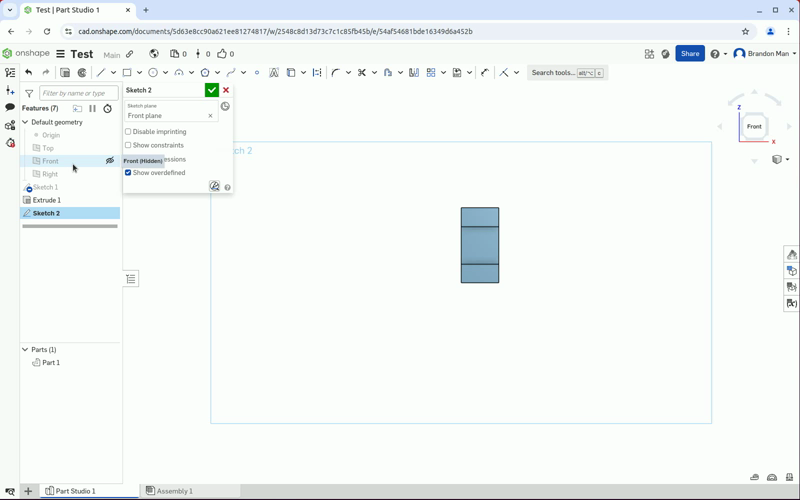
mouse_move(73, 352)
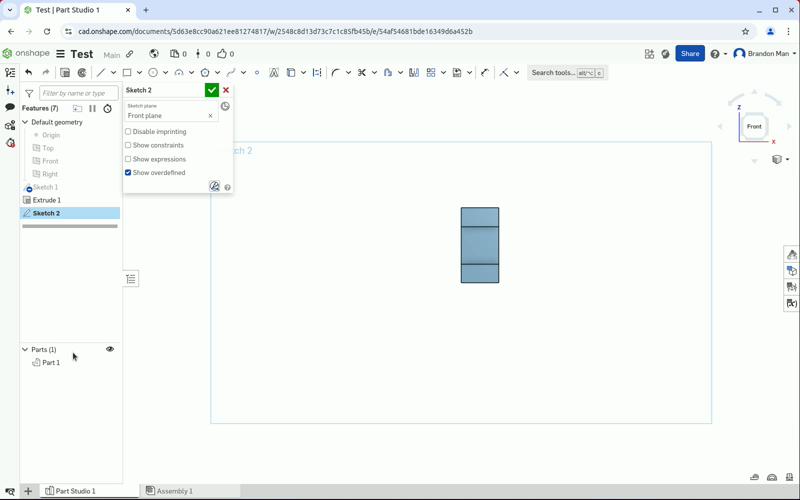
key(y)
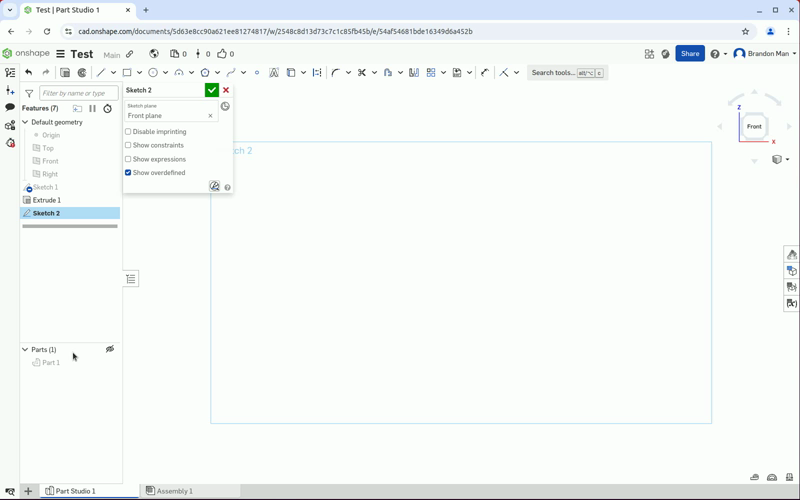
key(l)
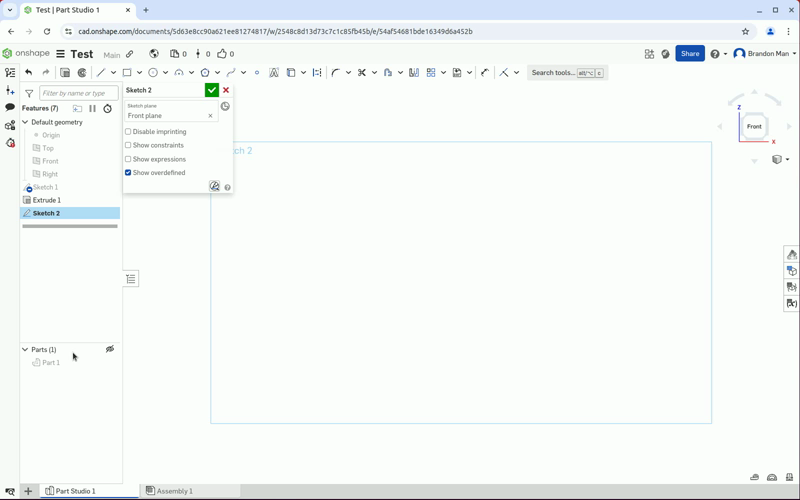
key_down(shift)
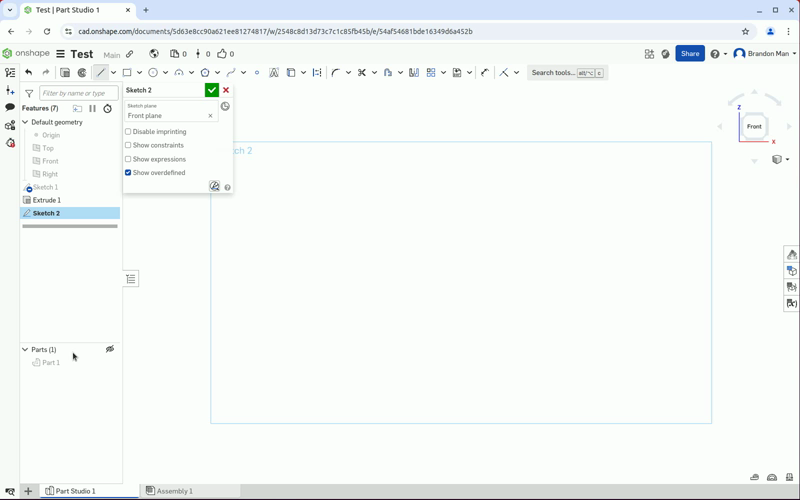
mouse_move(460, 282)
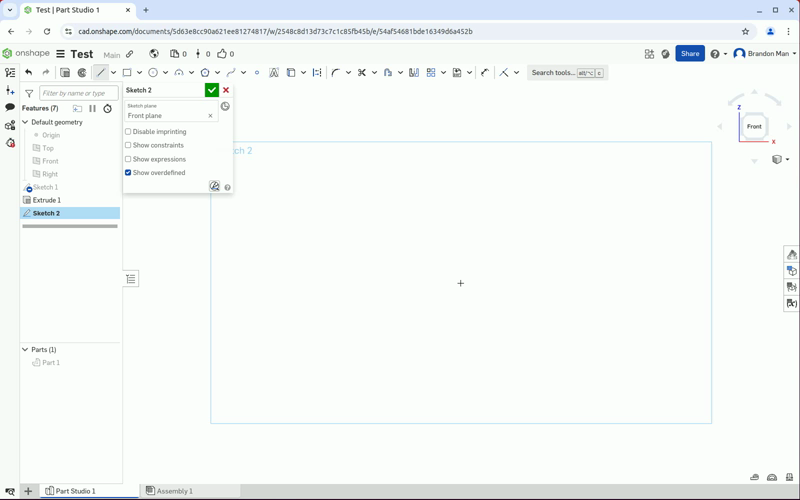
click(460, 282)
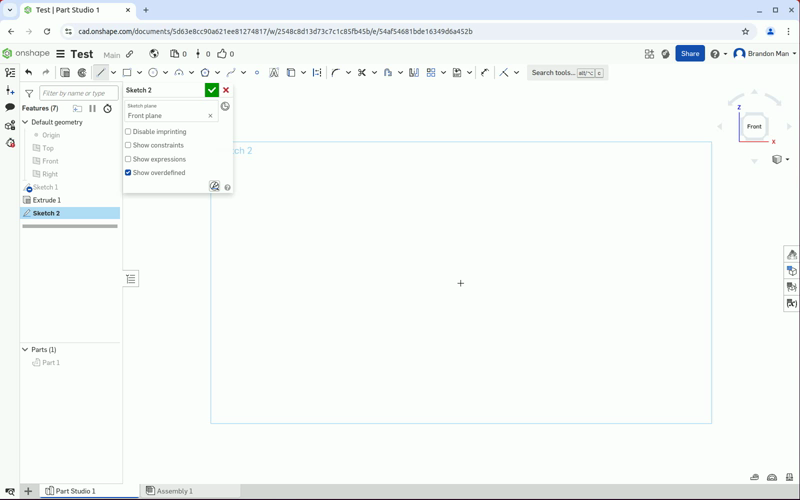
key_up(shift)
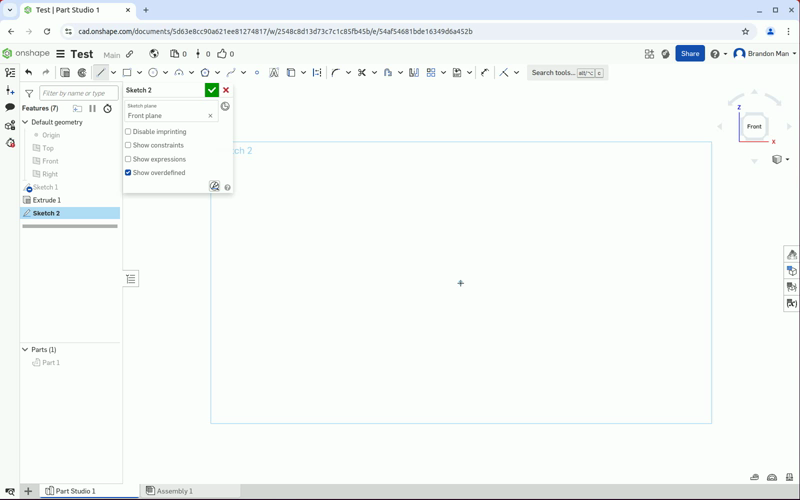
key_down(shift)
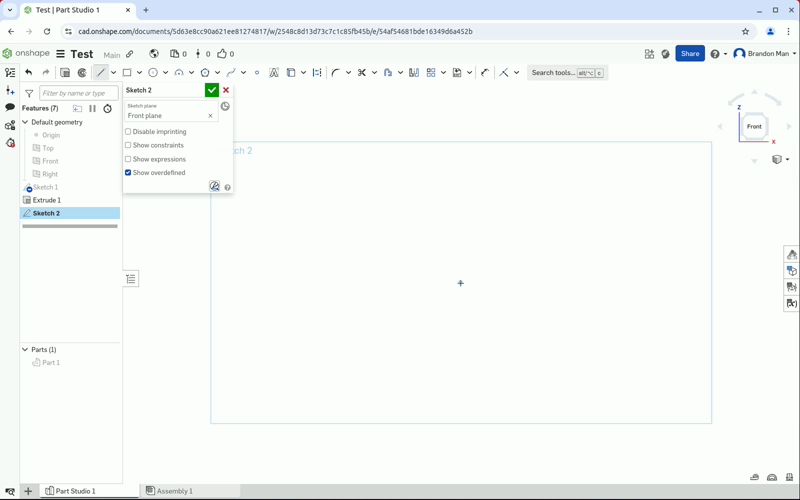
mouse_move(535, 282)
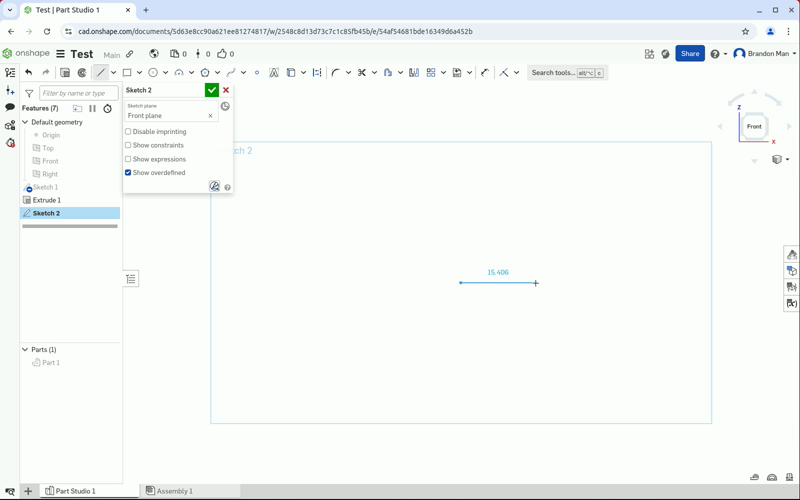
click(535, 282)
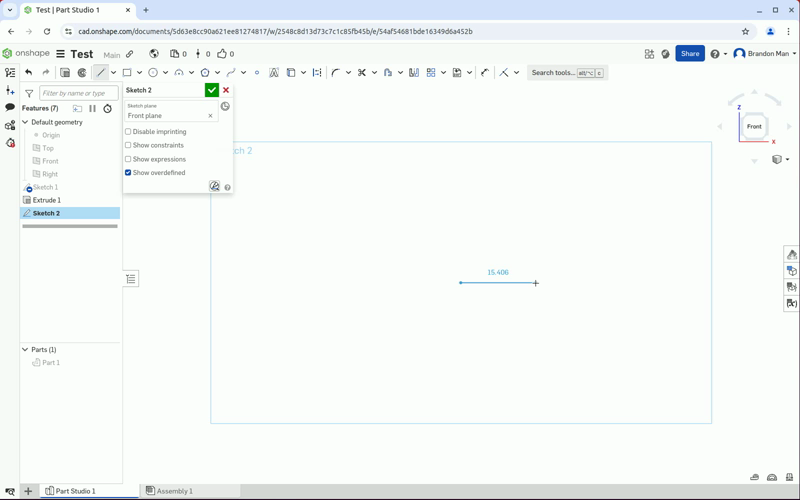
key_up(shift)
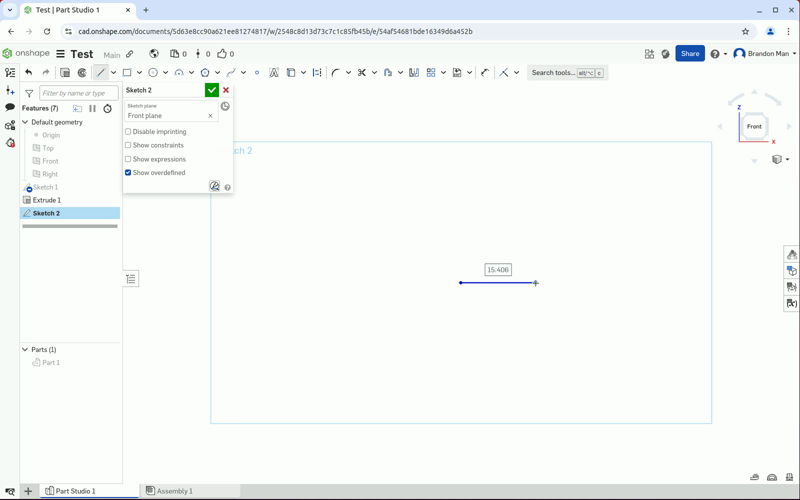
key(esc)
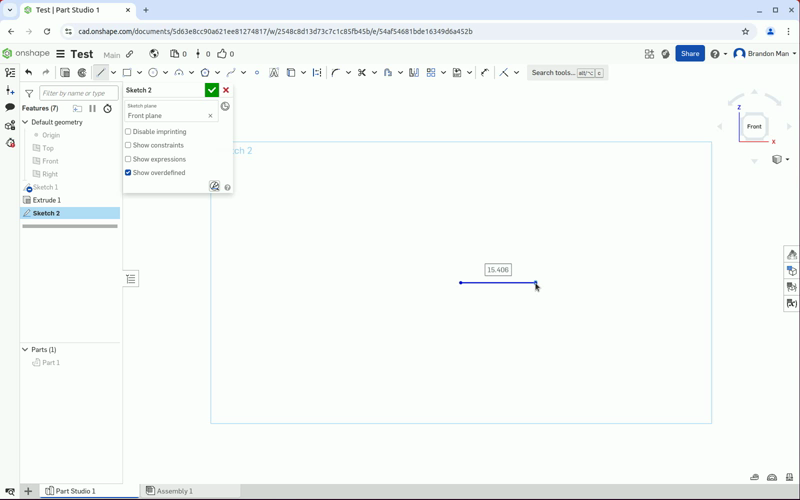
key(a)
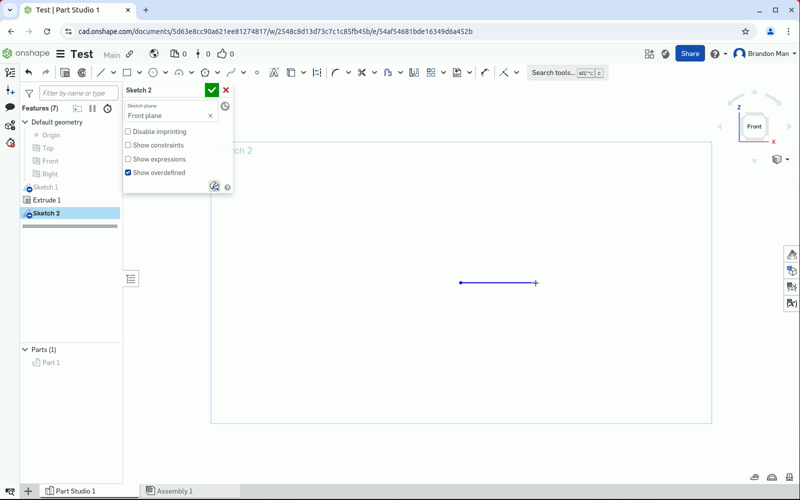
mouse_move(535, 282)
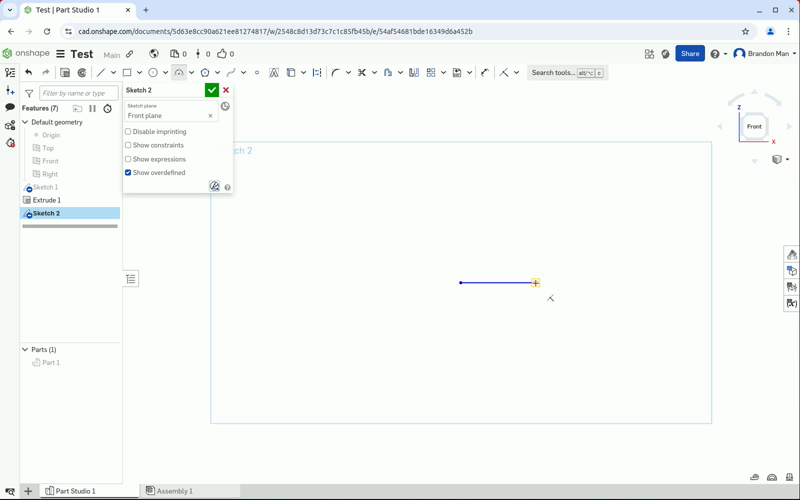
click(535, 282)
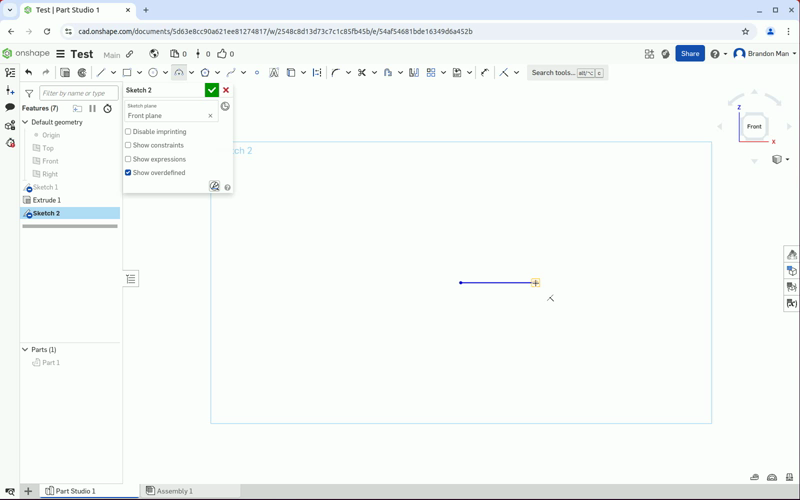
key_down(shift)
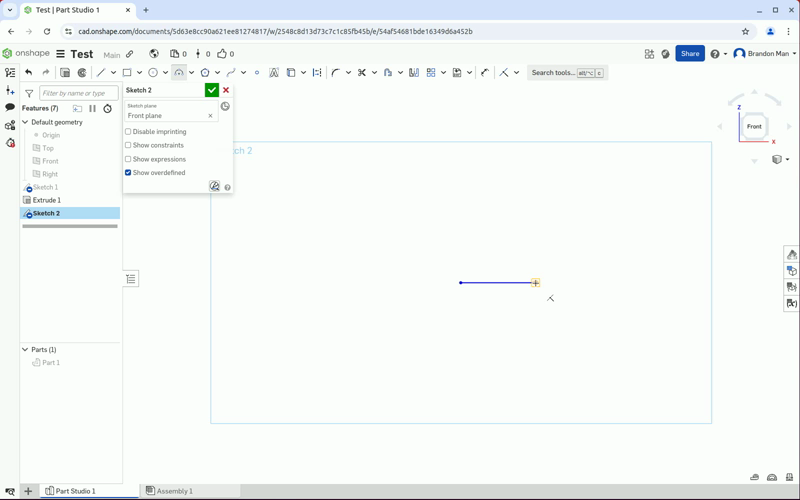
mouse_move(535, 208)
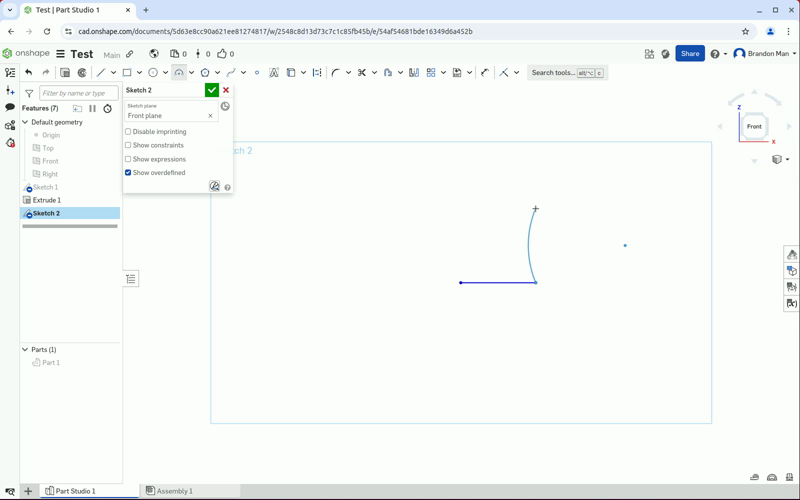
click(535, 208)
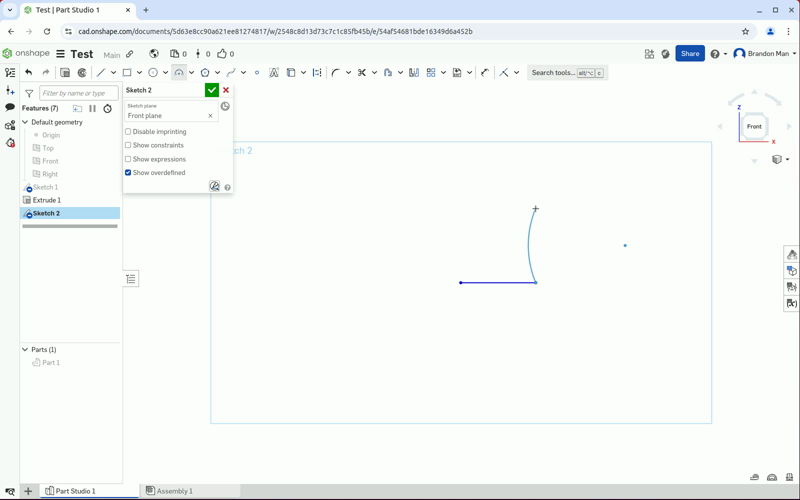
mouse_move(572, 245)
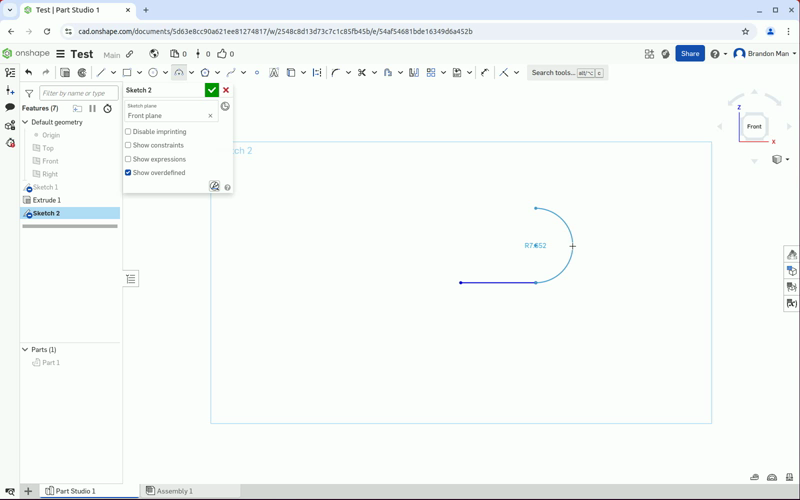
click(572, 245)
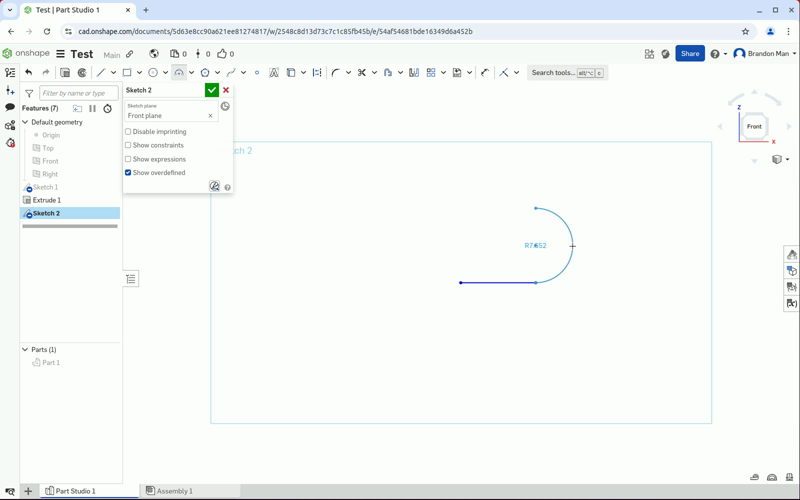
key_up(shift)
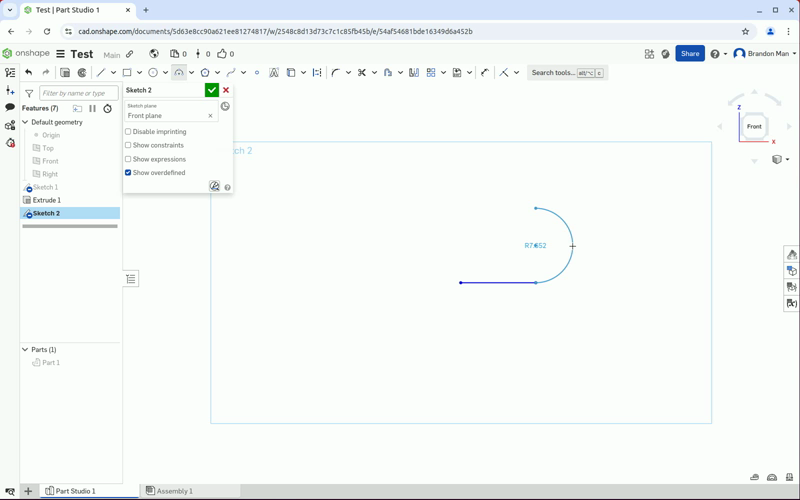
key(esc)
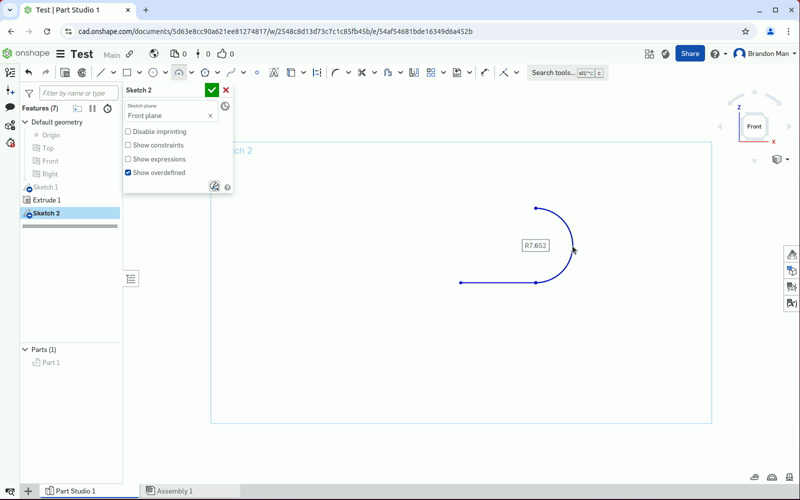
key(l)
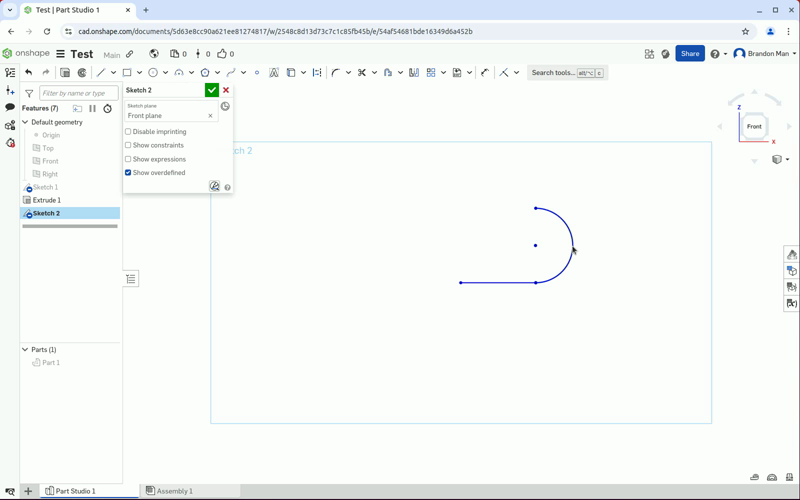
mouse_move(535, 208)
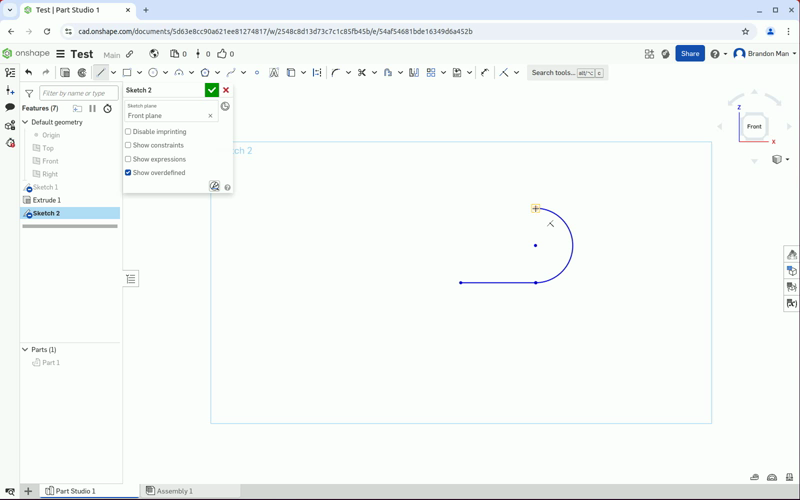
click(535, 208)
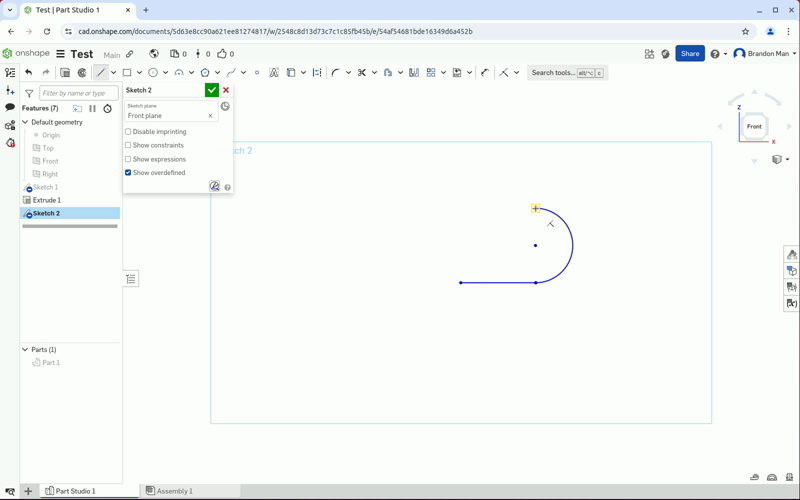
key_down(shift)
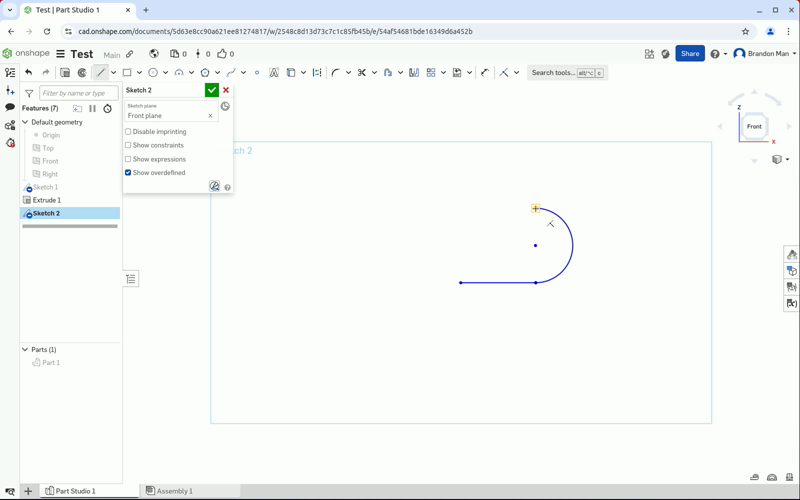
mouse_move(460, 208)
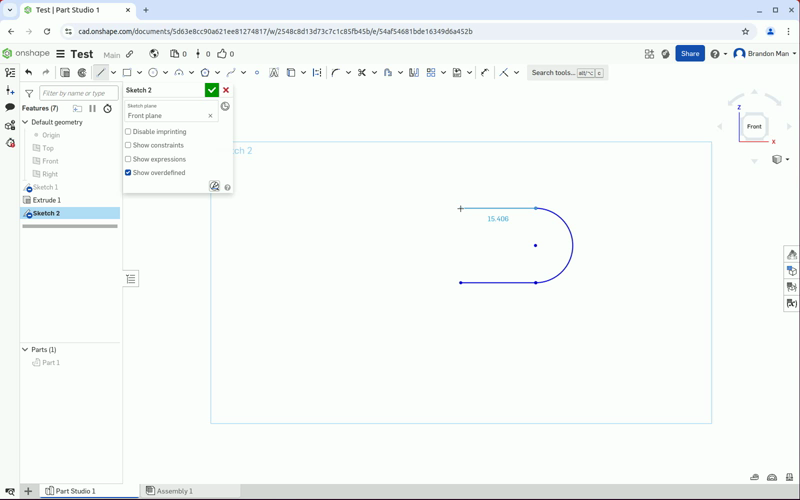
click(460, 208)
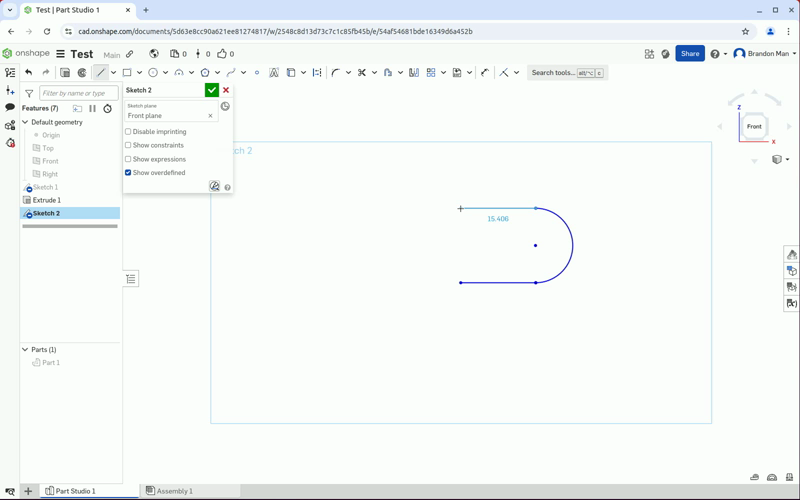
key_up(shift)
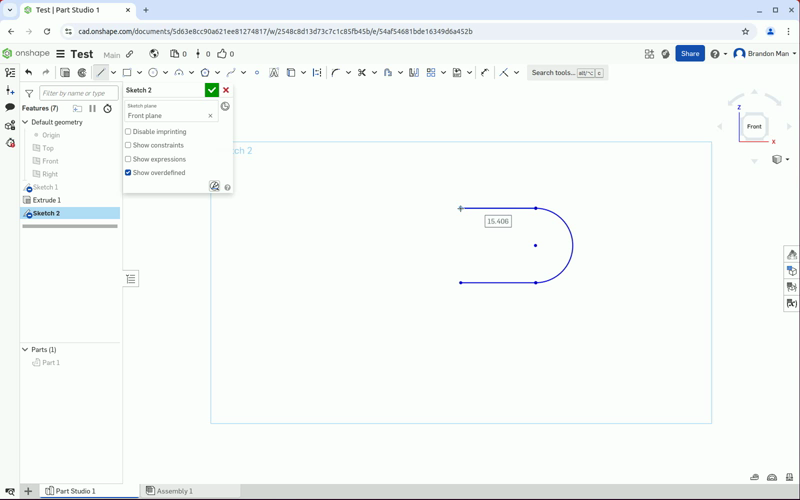
key_down(shift)
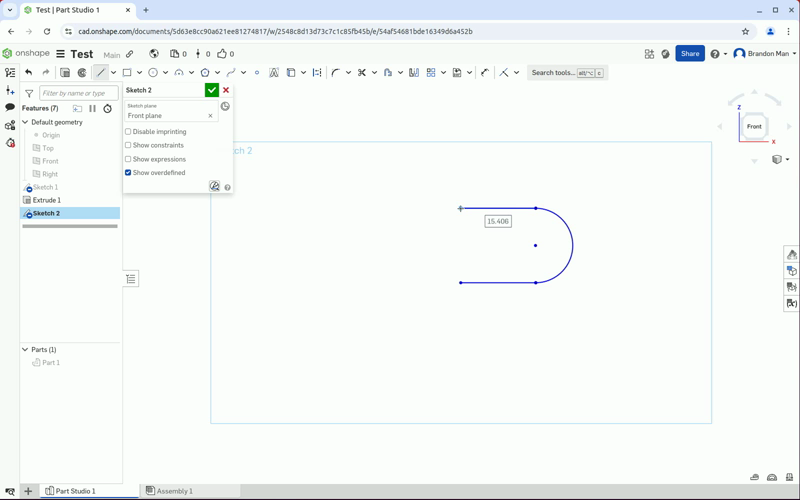
mouse_move(460, 282)
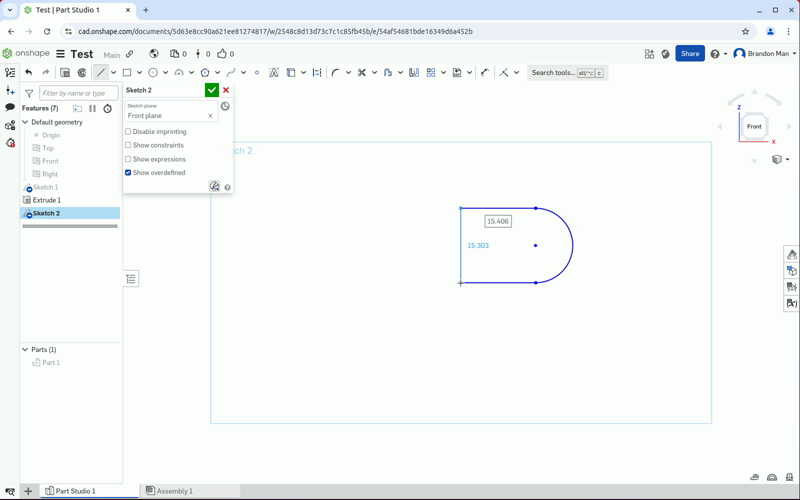
key_up(shift)
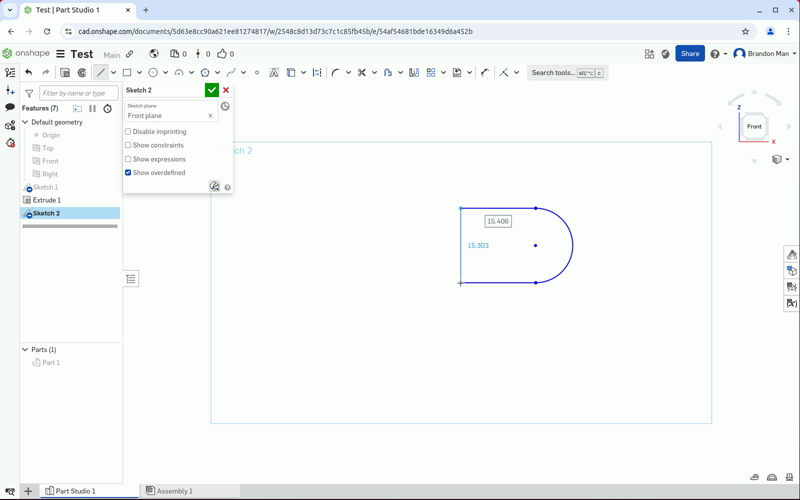
click(460, 282)
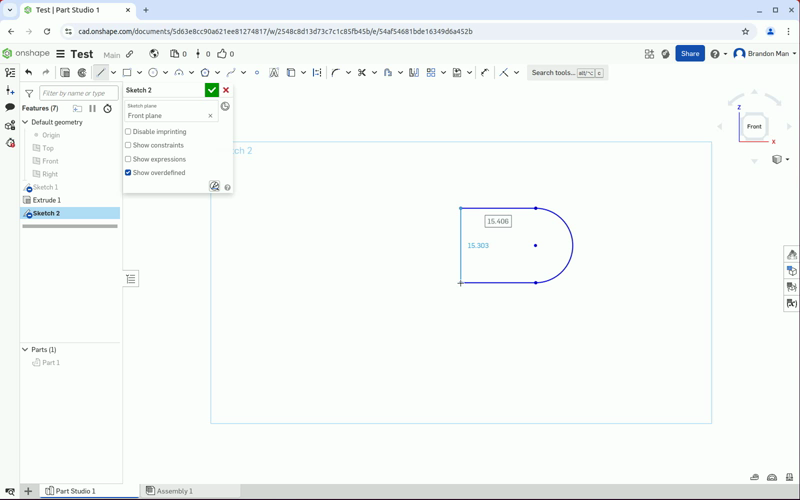
key(esc)
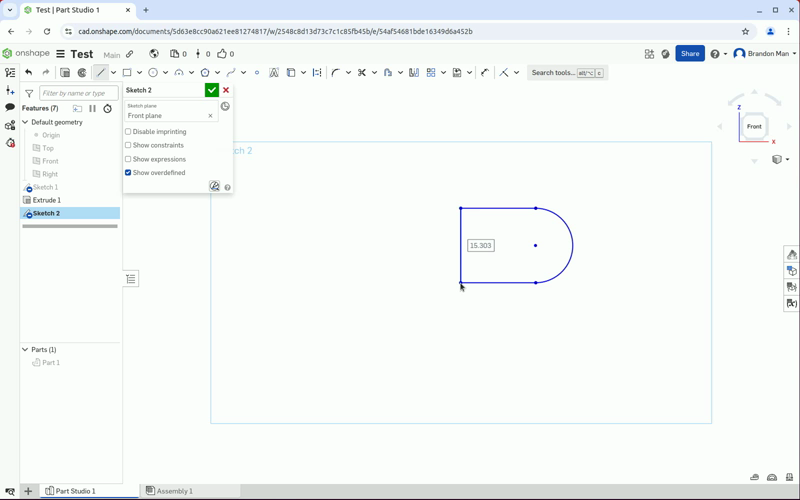
key(c)
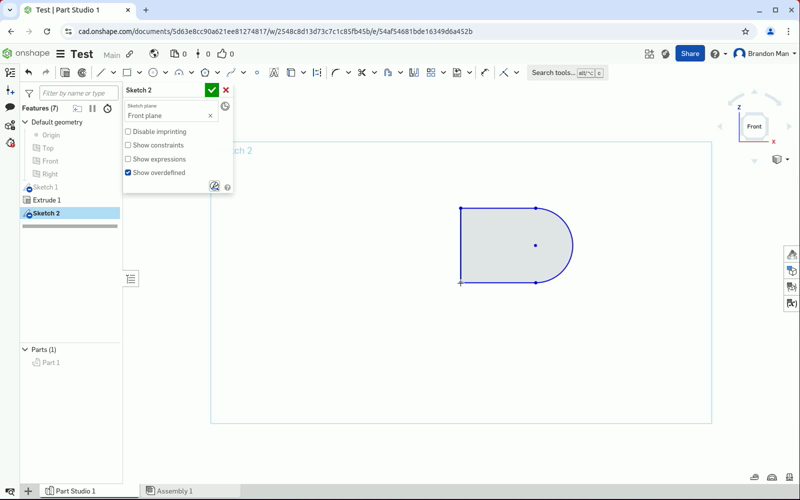
key_down(shift)
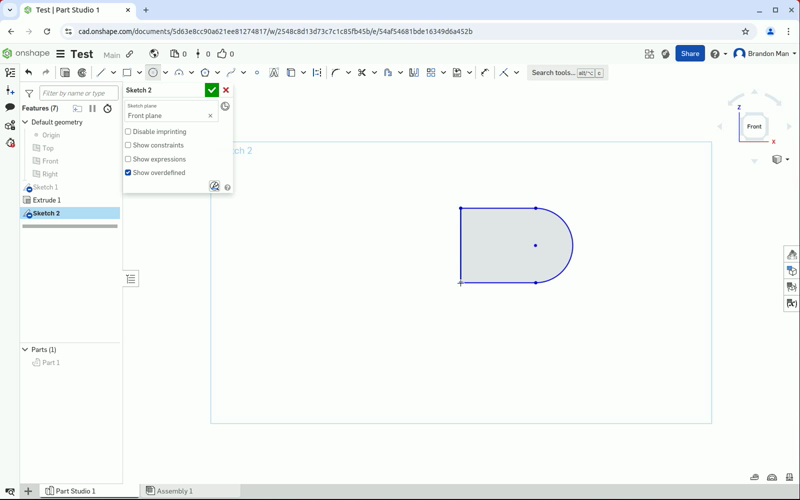
mouse_move(535, 245)
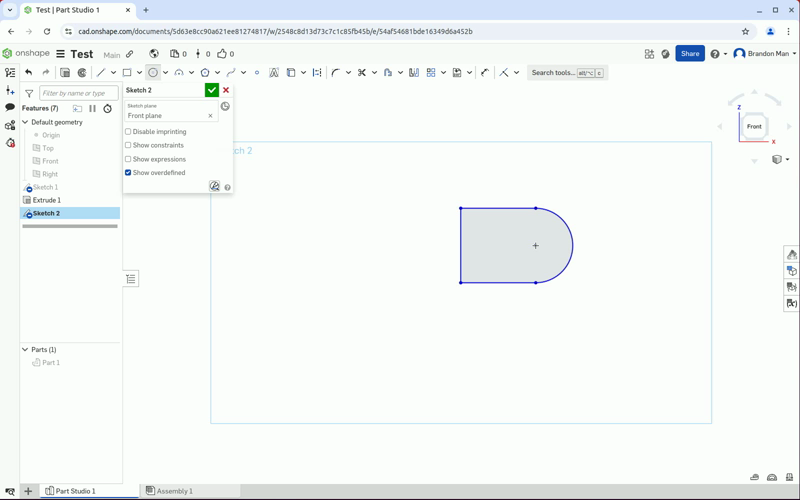
click(535, 245)
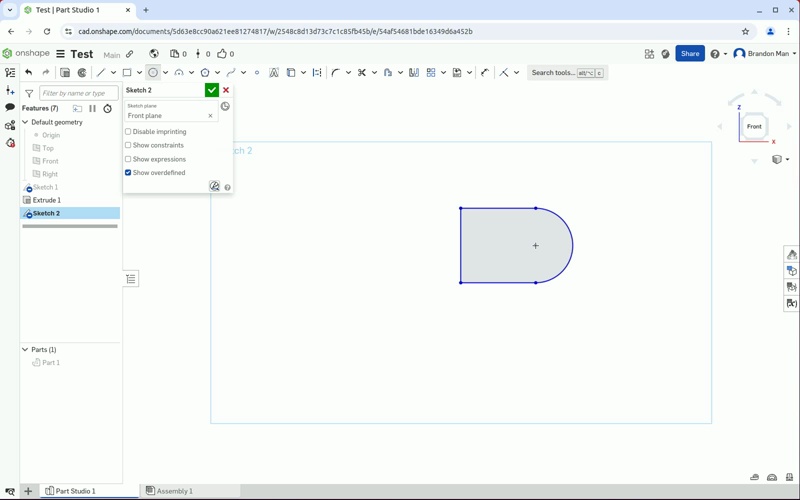
key_up(shift)
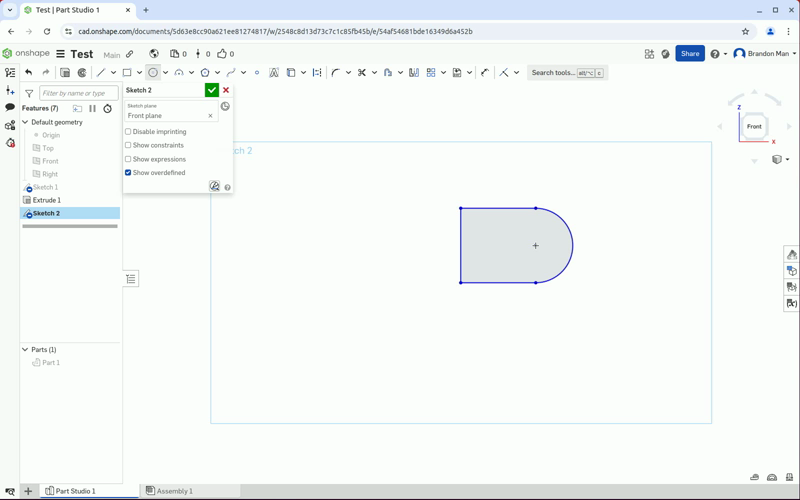
mouse_move(554, 245)
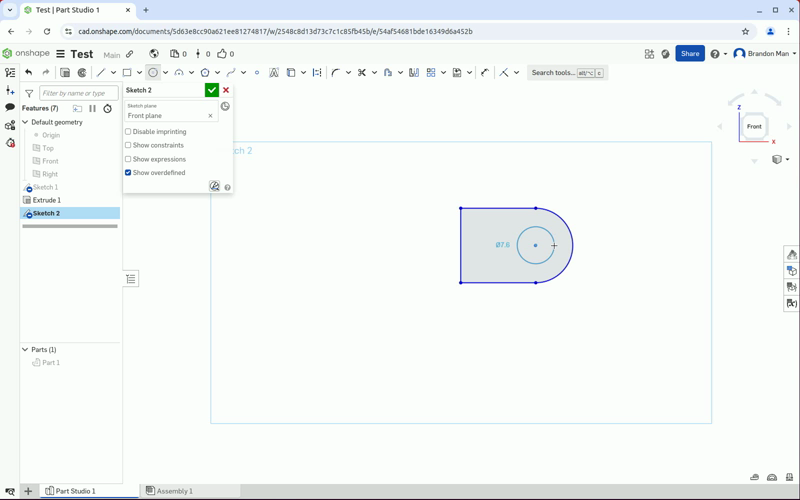
click(554, 245)
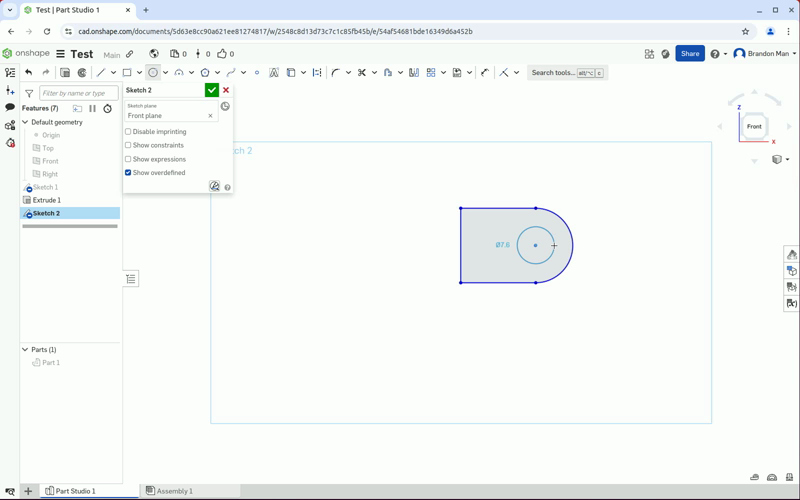
key(esc)
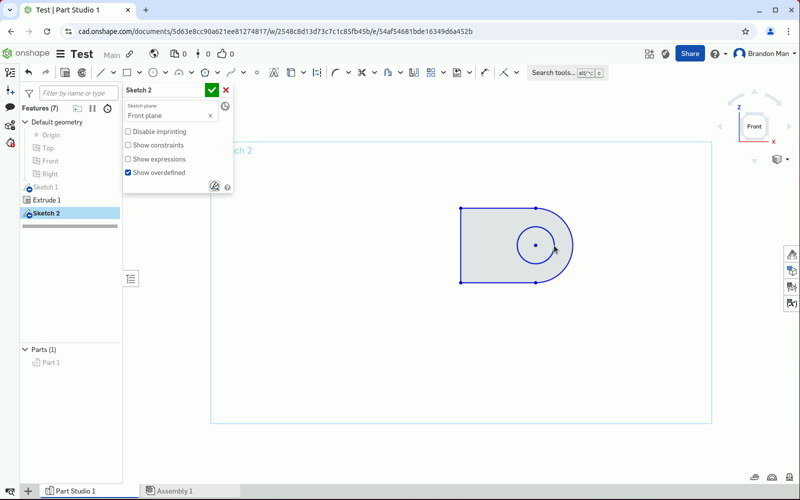
mouse_move(497, 229)
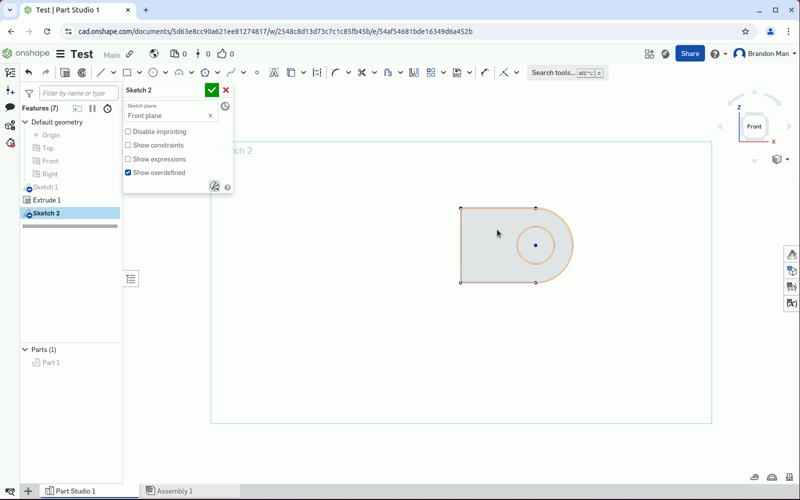
click(497, 229)
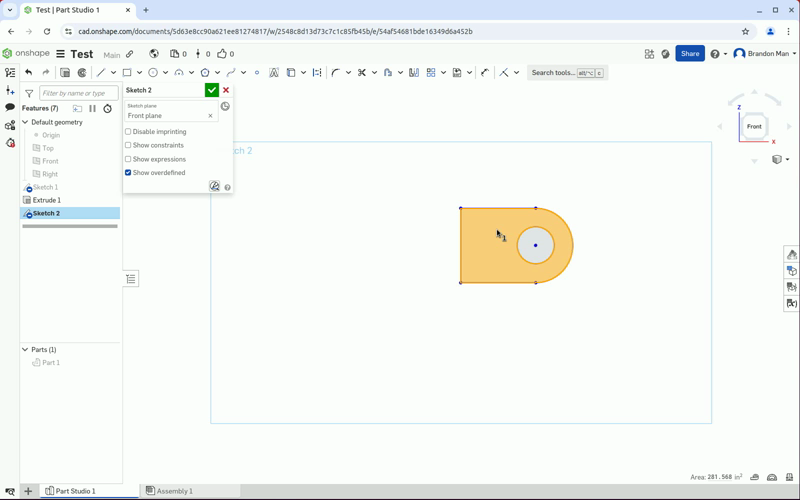
mouse_move(73, 352)
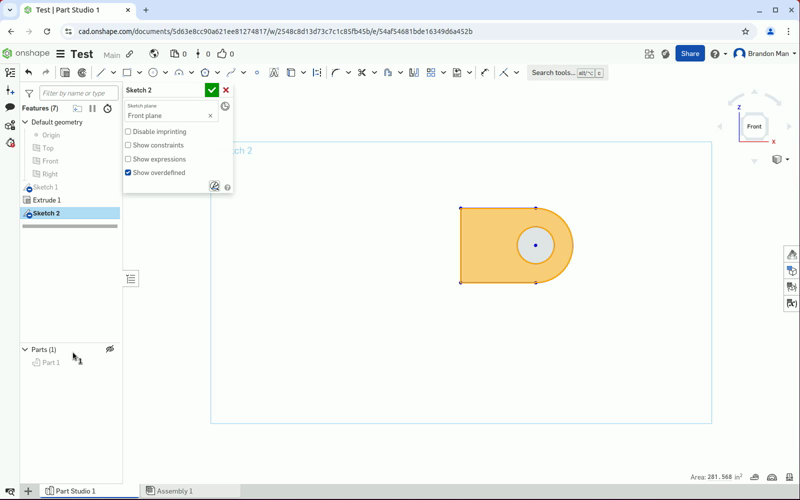
key(shift+y)
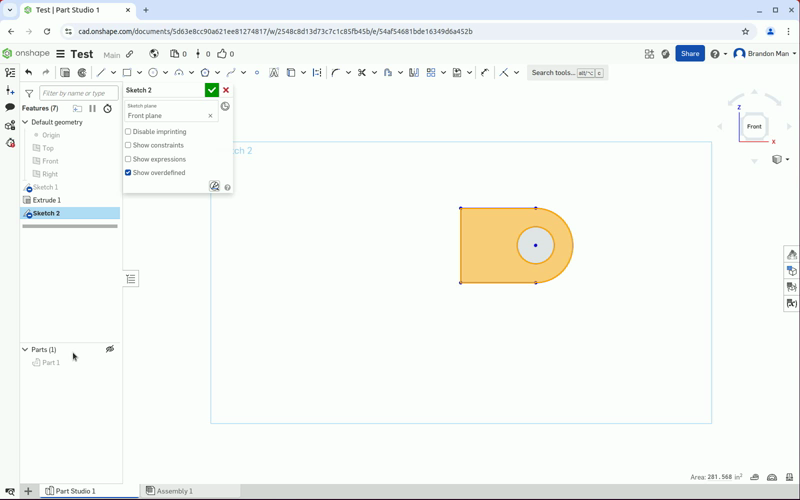
key(shift+e)
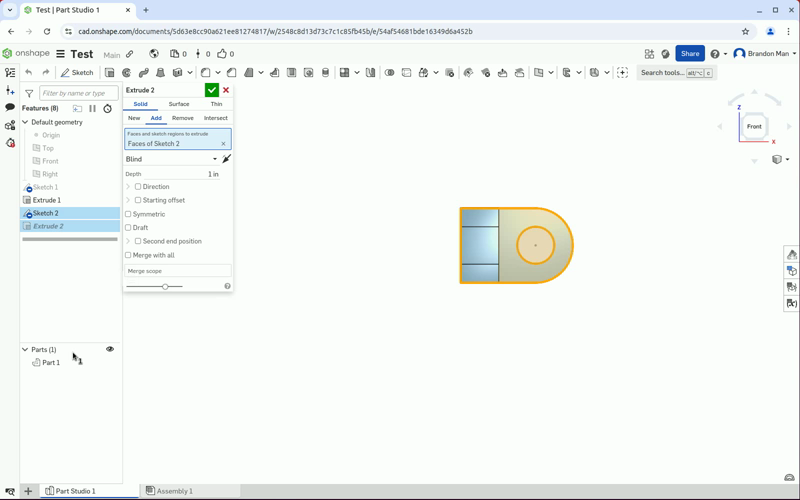
mouse_move(143, 106)
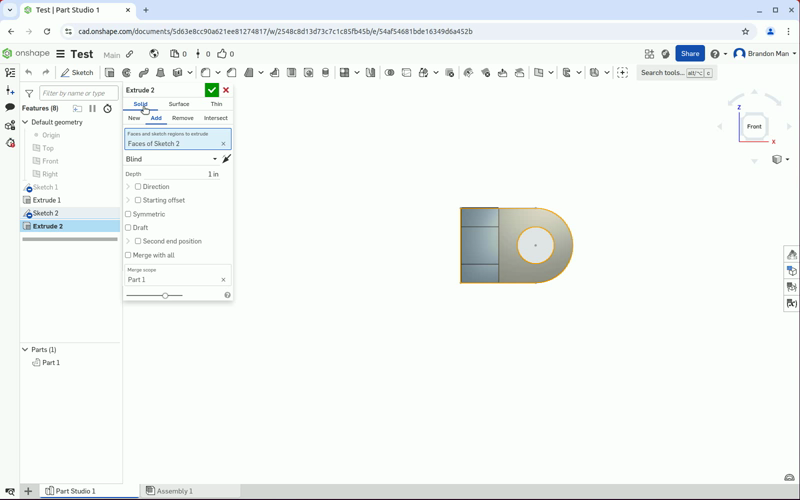
click(143, 106)
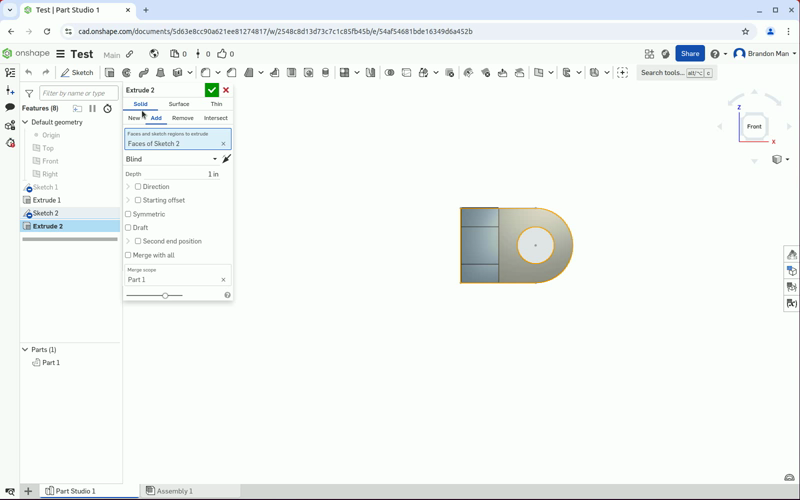
mouse_move(137, 120)
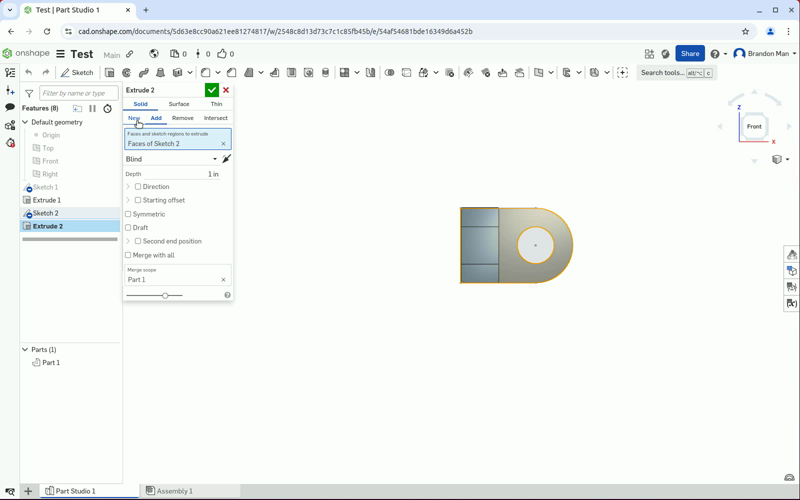
click(137, 120)
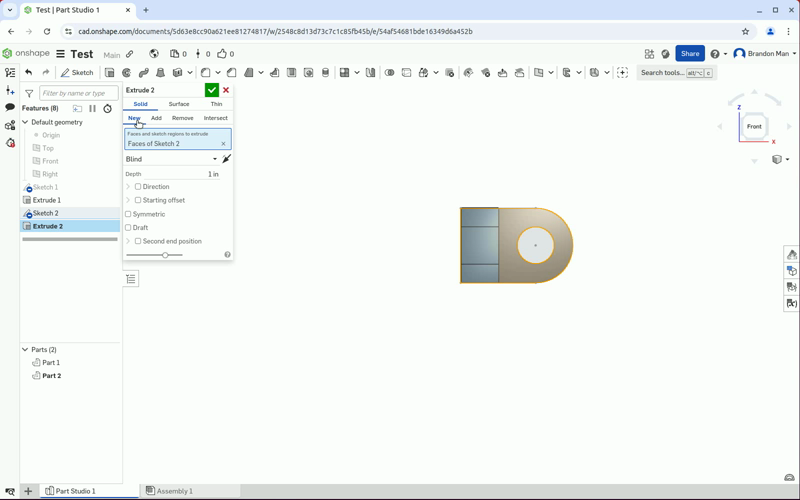
key(tab, 4)
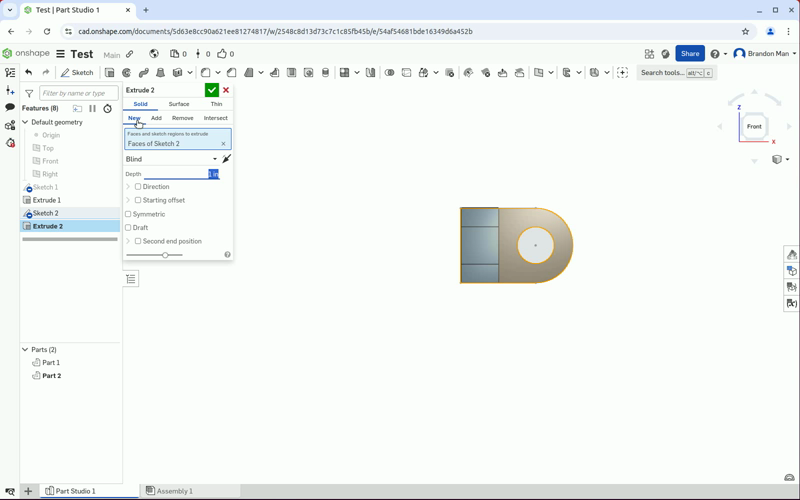
text(7.703)
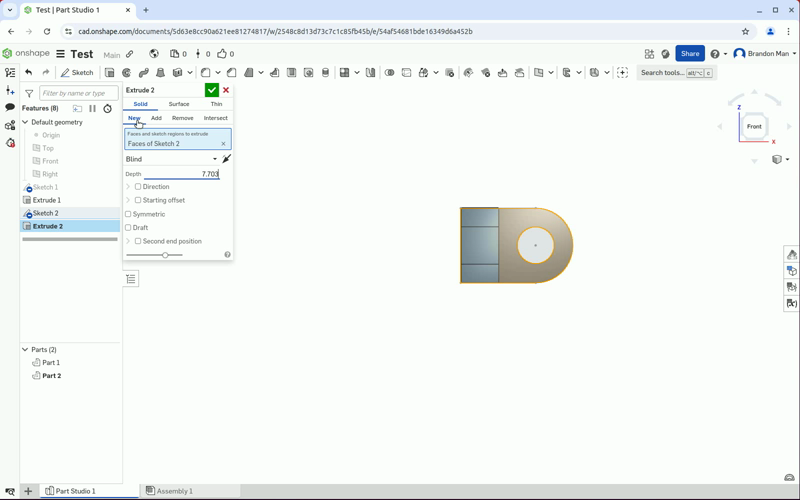
key(enter)
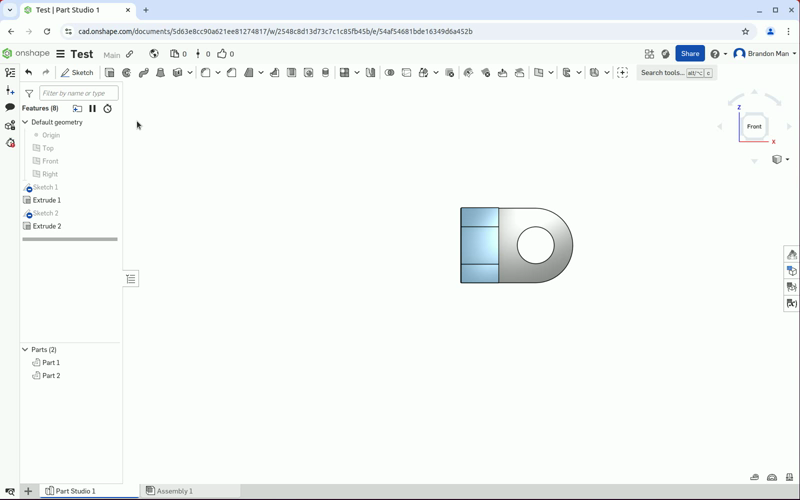
key(shift+h)
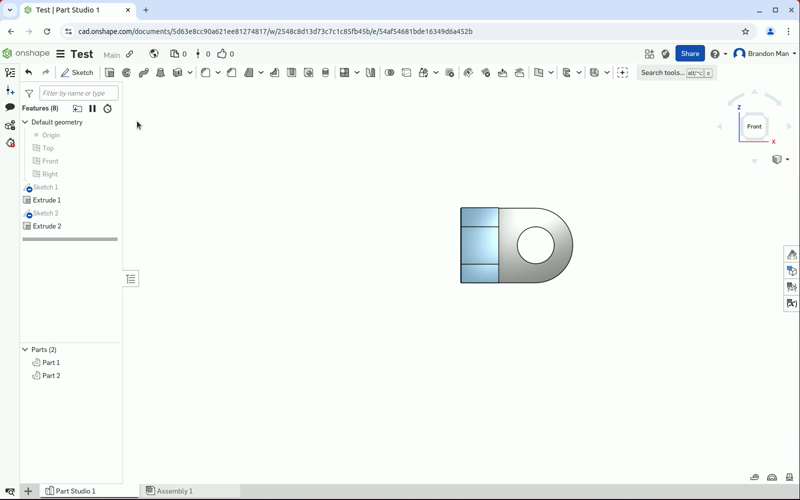
key(shift+h)
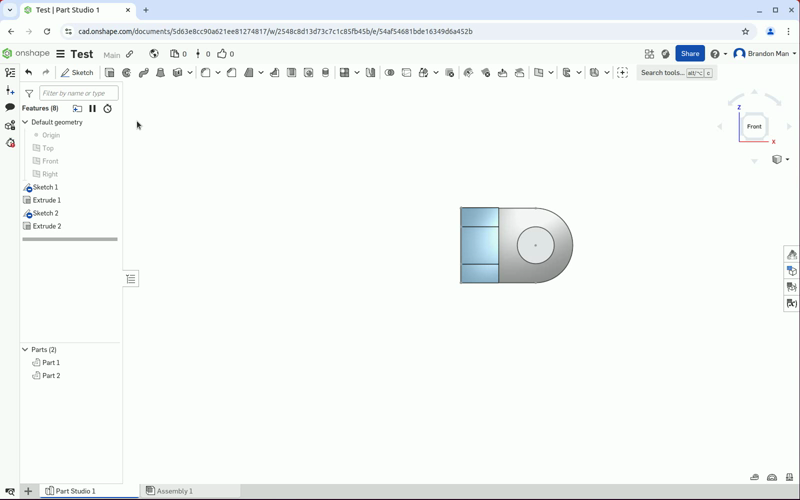
key(shift+7)
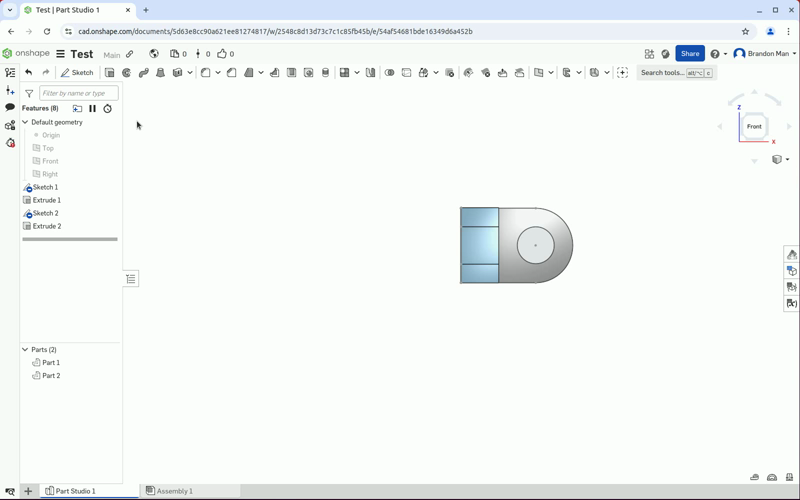
key(left, 2)
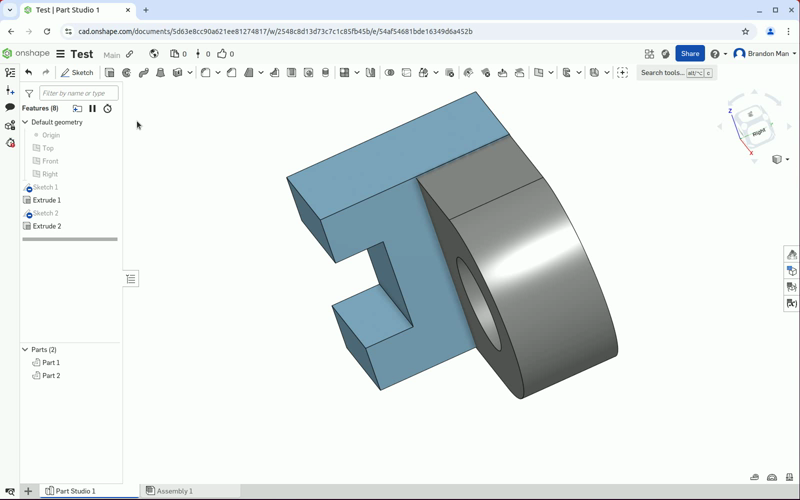
key(down, 2)
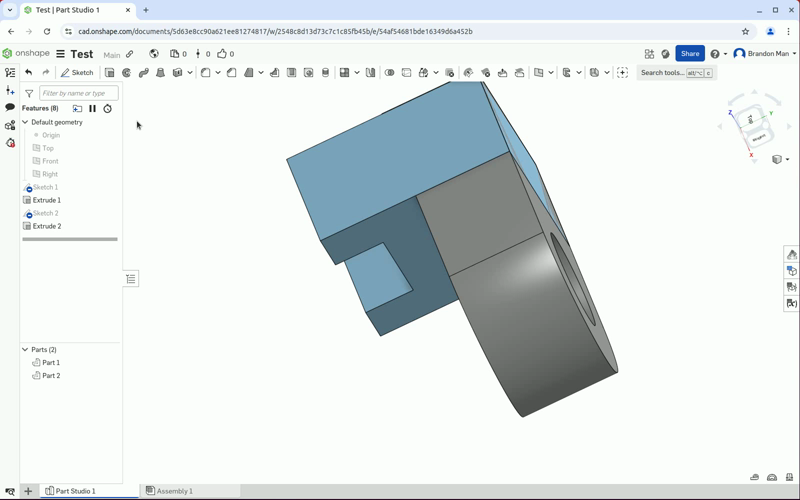
key(up, 2)
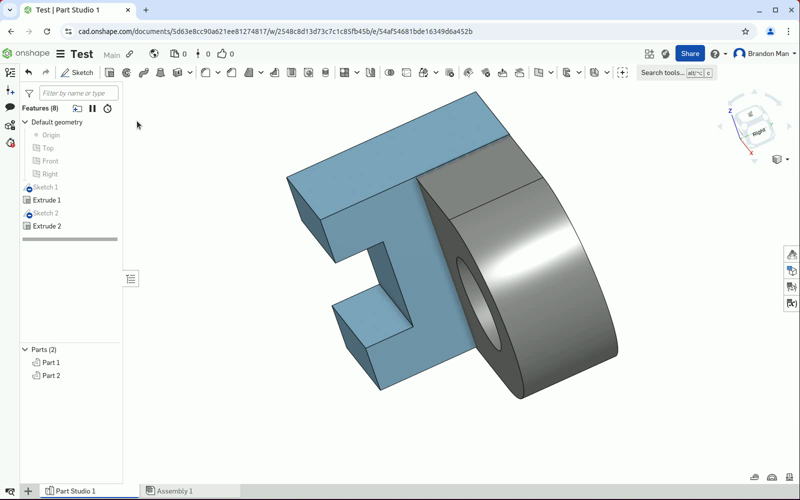
key(right, 2)
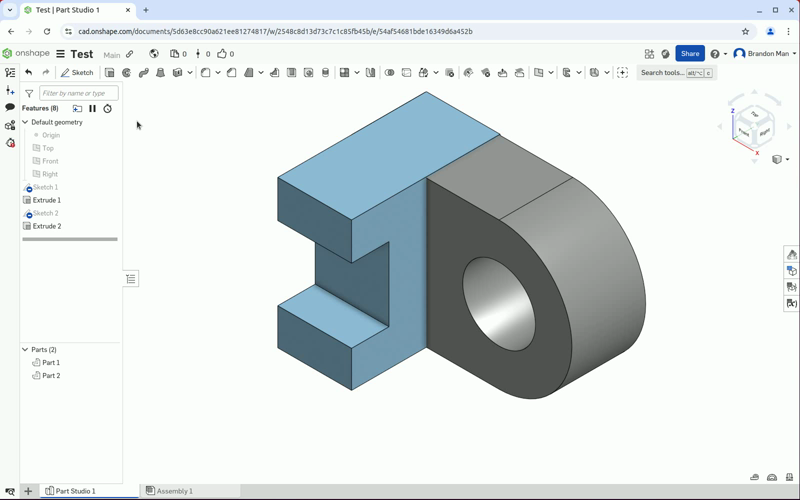
mouse_move(73, 189)
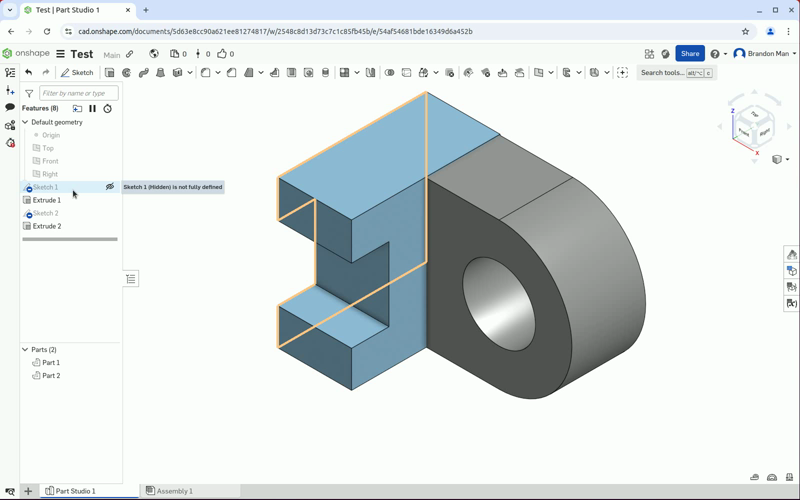
click(73, 189)